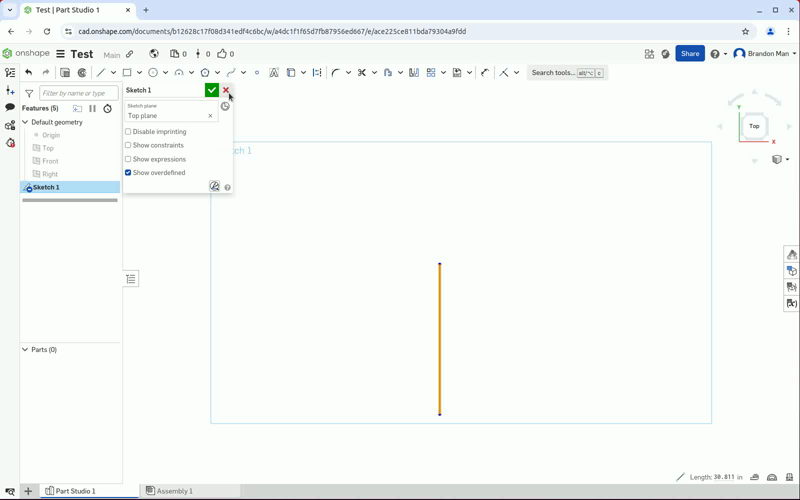
key(shift+h)
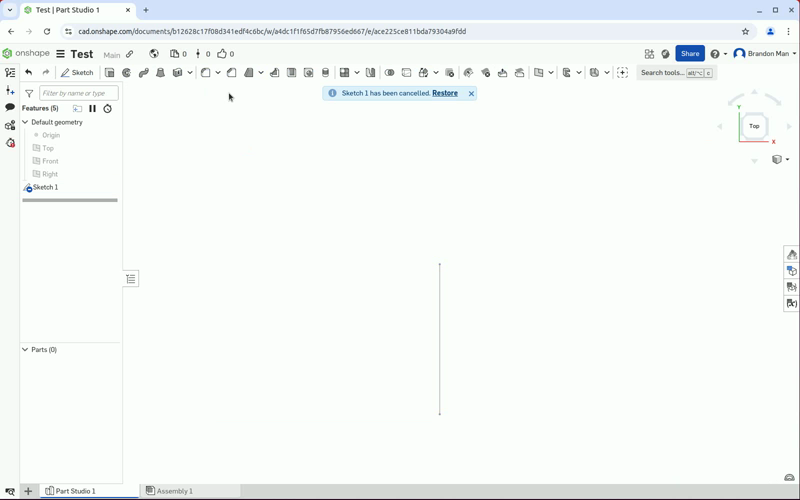
key(shift+s)
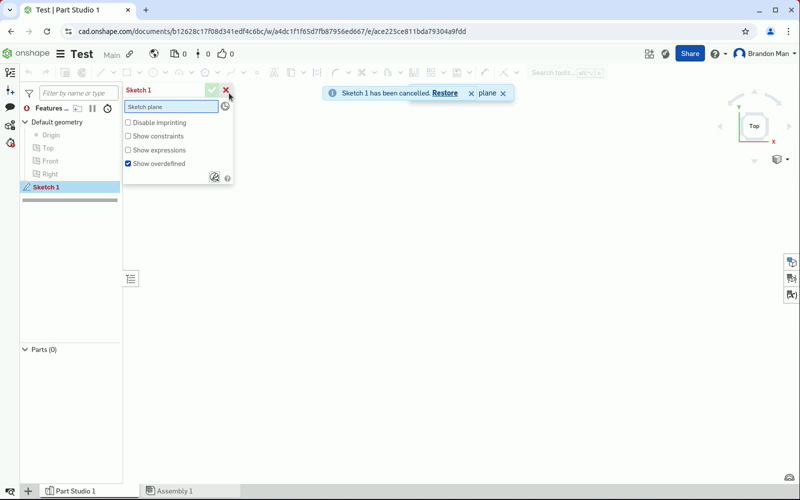
mouse_move(73, 150)
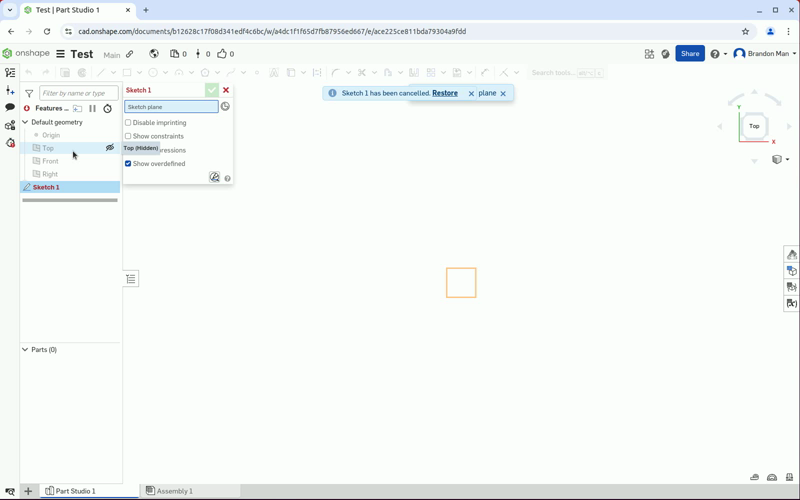
click(73, 150)
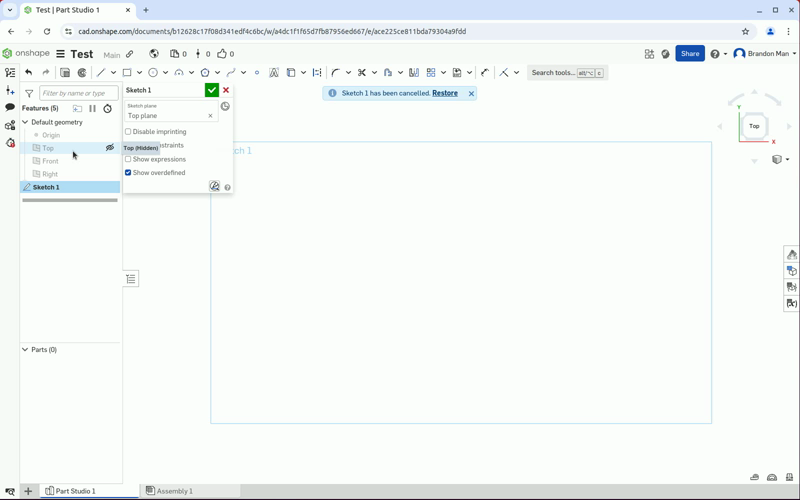
mouse_move(73, 352)
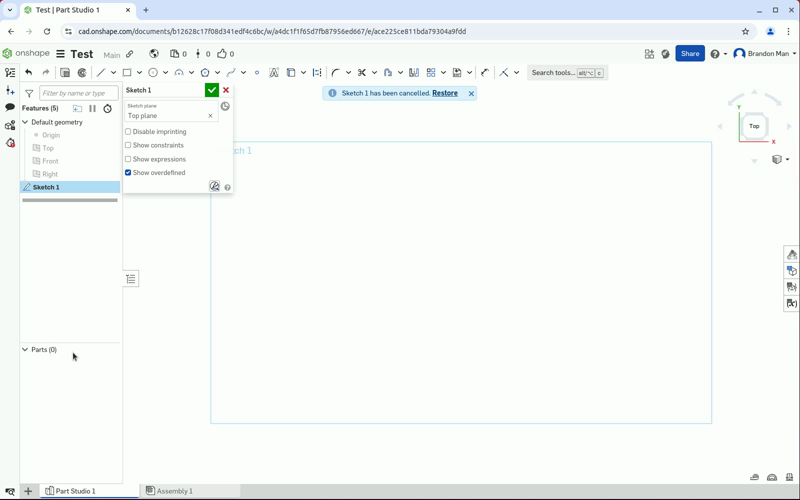
key(y)
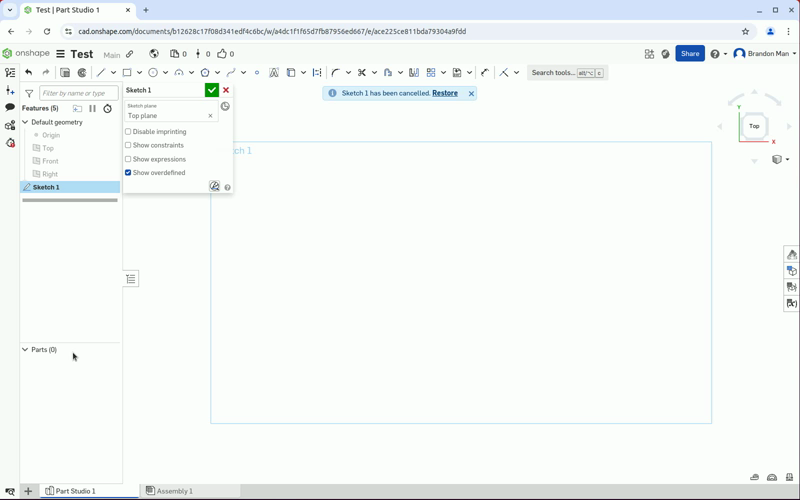
key(c)
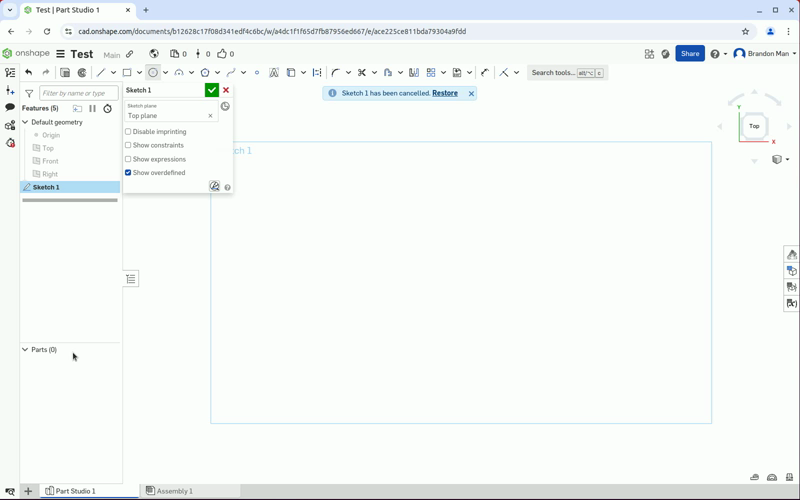
key_down(shift)
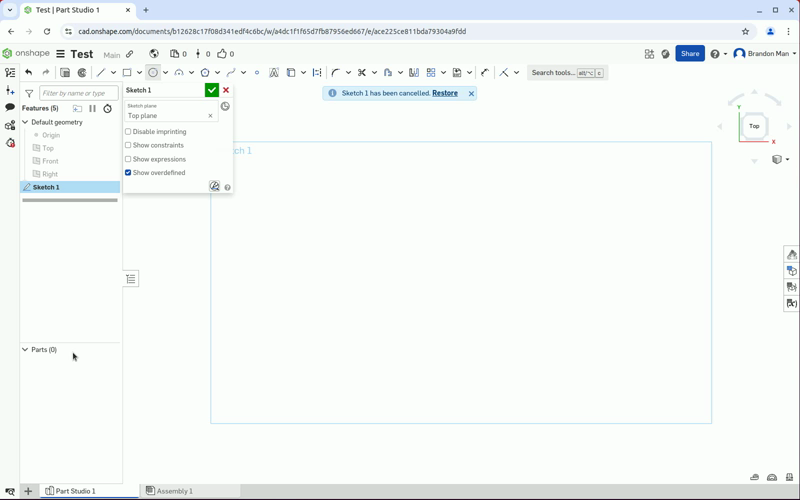
mouse_move(461, 282)
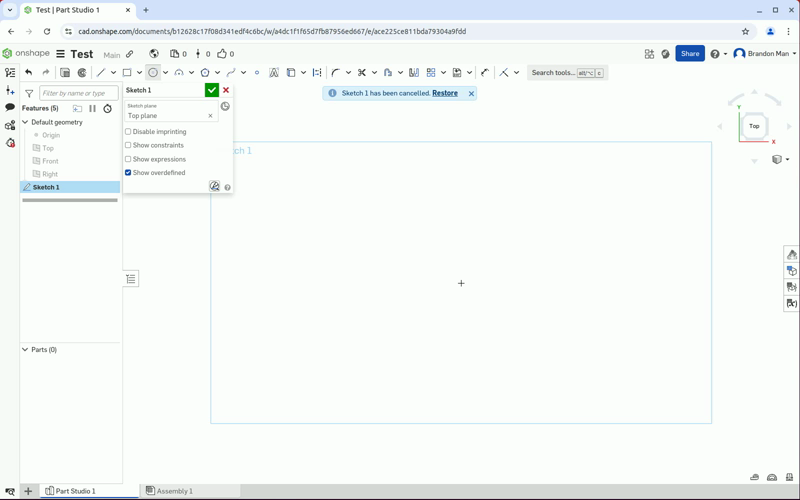
click(461, 282)
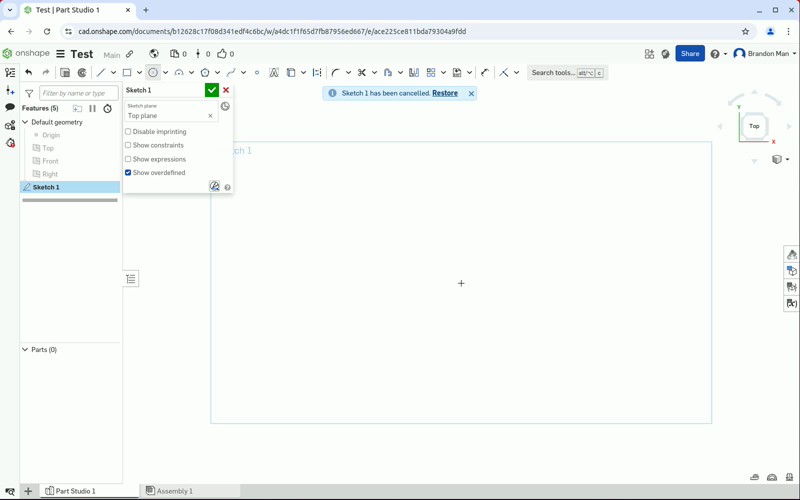
key_up(shift)
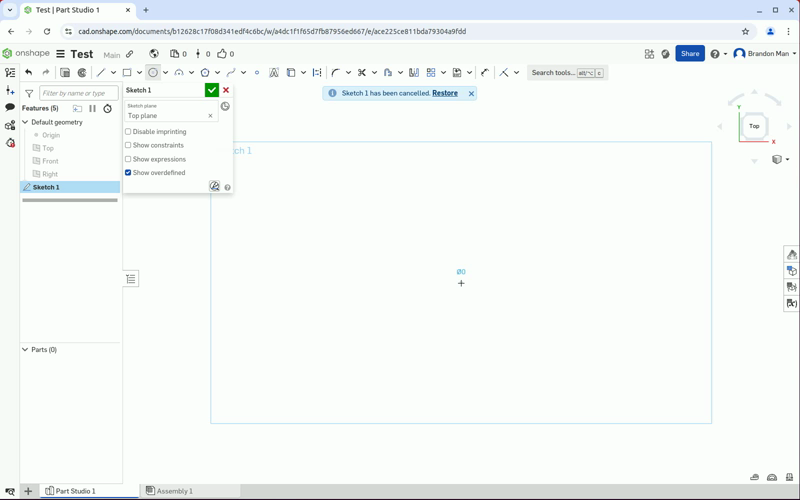
mouse_move(555, 282)
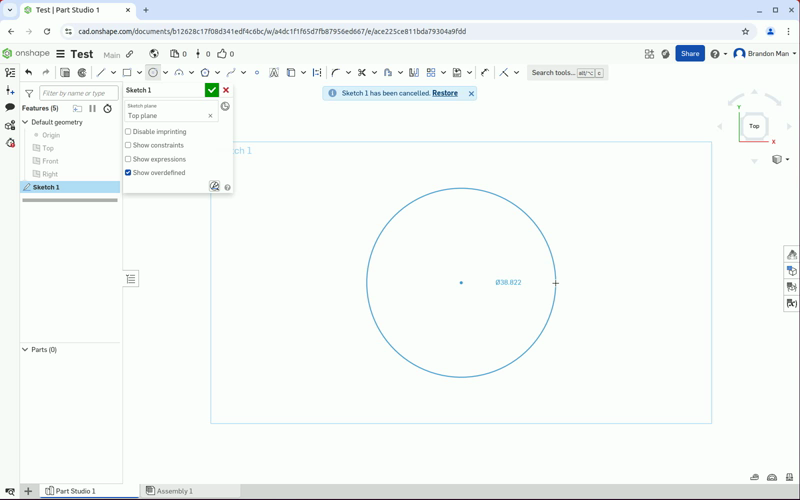
click(555, 282)
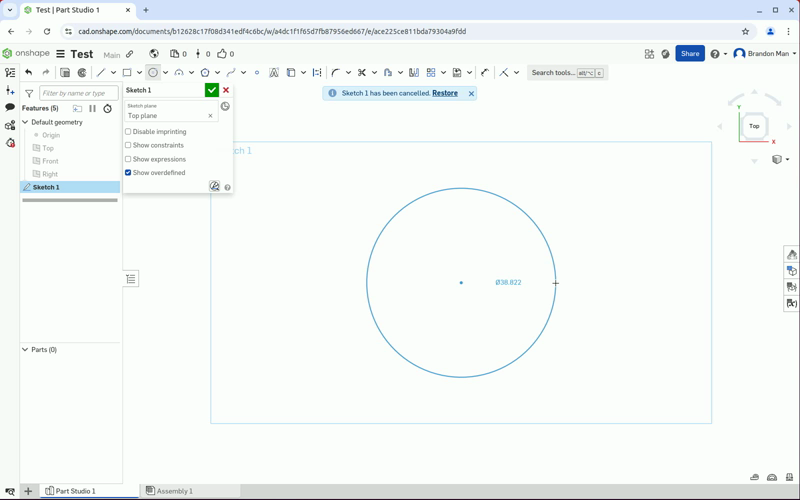
key(esc)
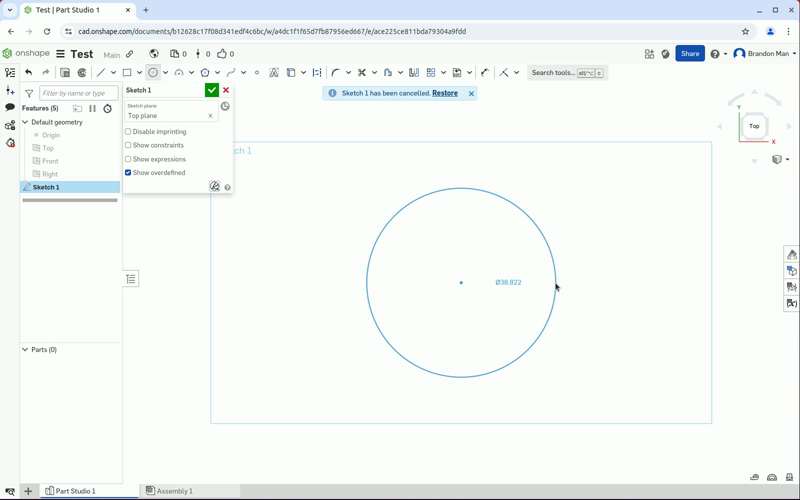
mouse_move(432, 276)
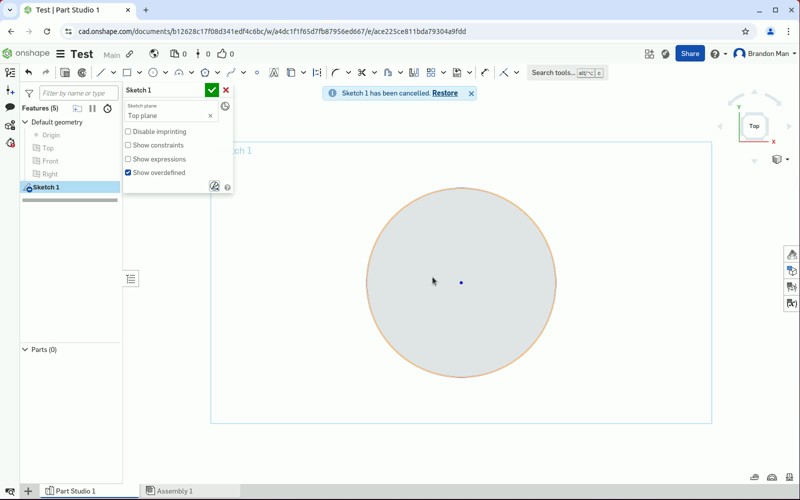
click(432, 276)
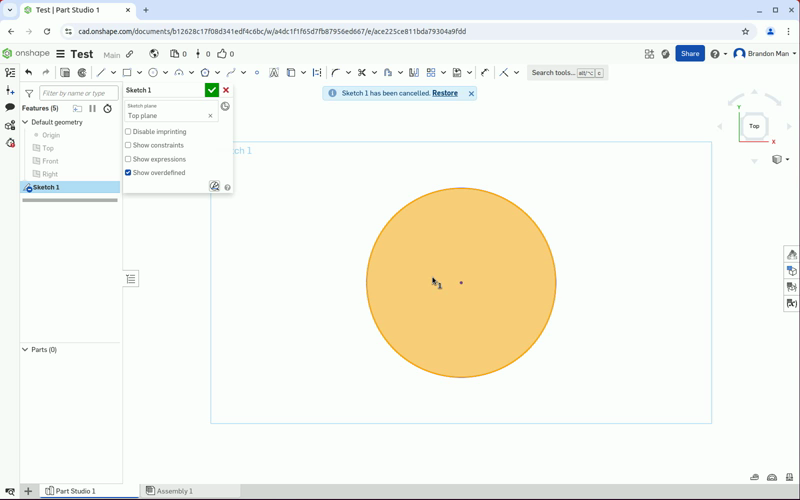
mouse_move(73, 352)
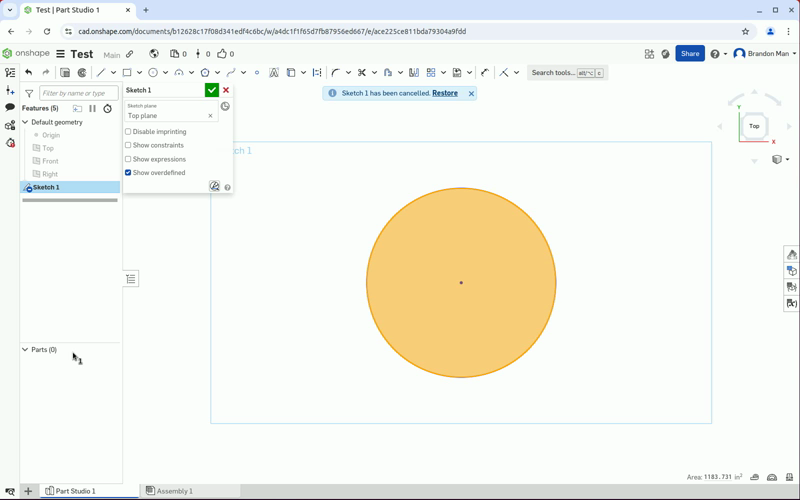
key(shift+y)
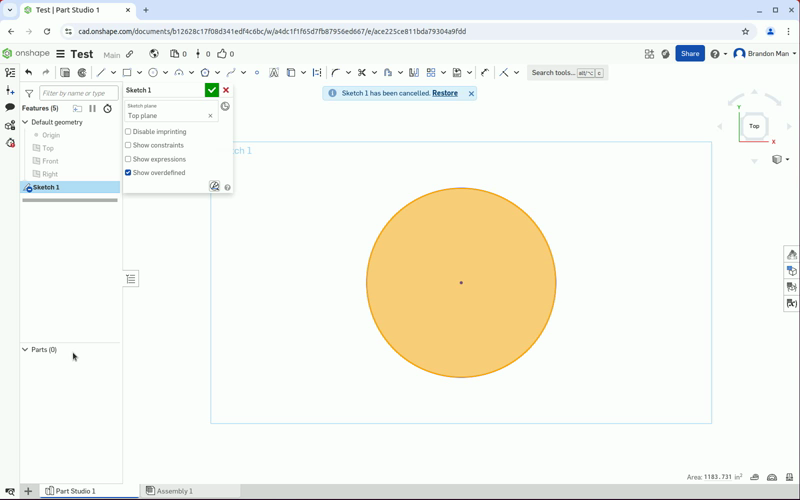
key(shift+e)
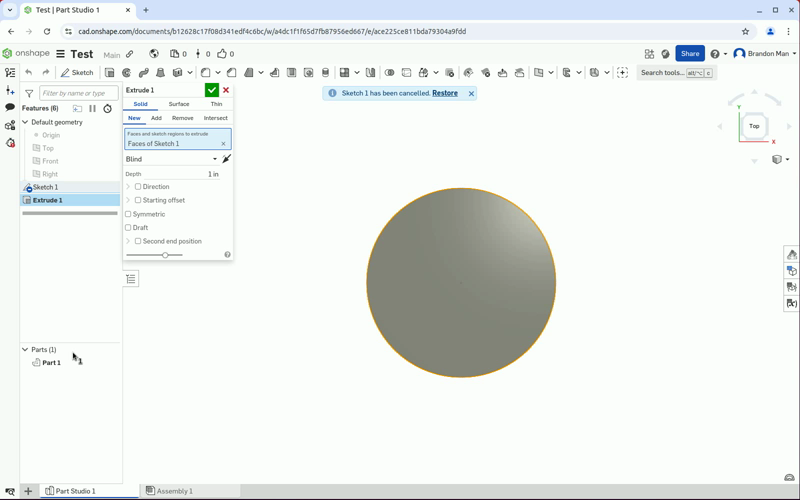
mouse_move(143, 106)
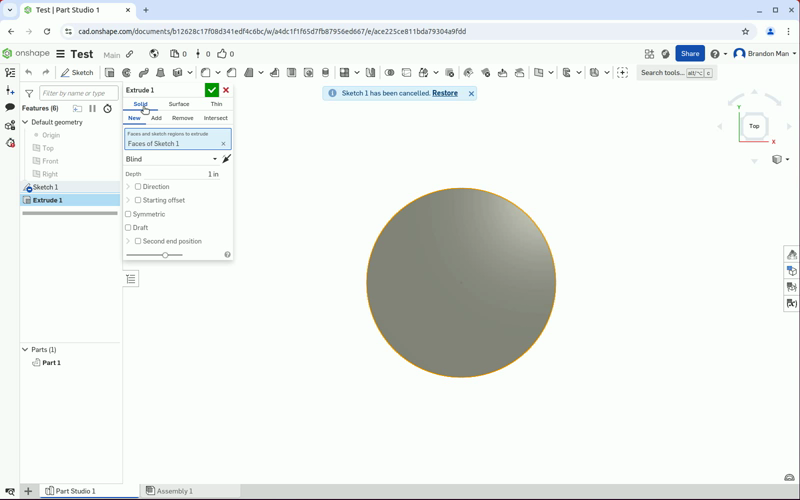
click(143, 106)
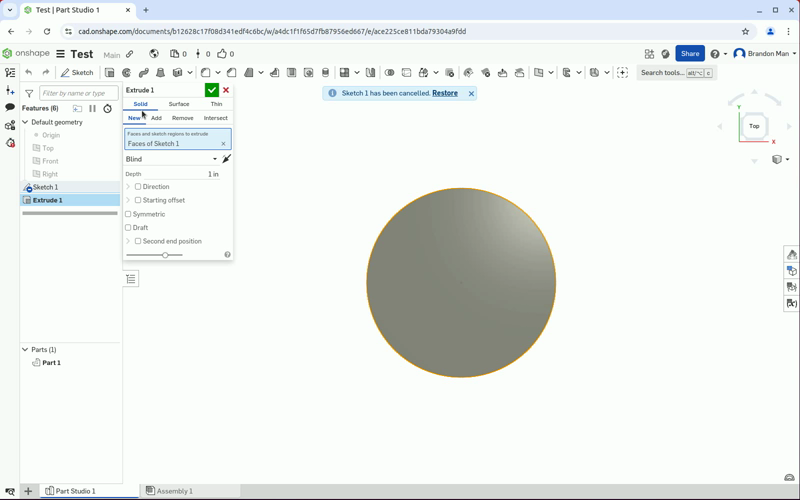
mouse_move(137, 120)
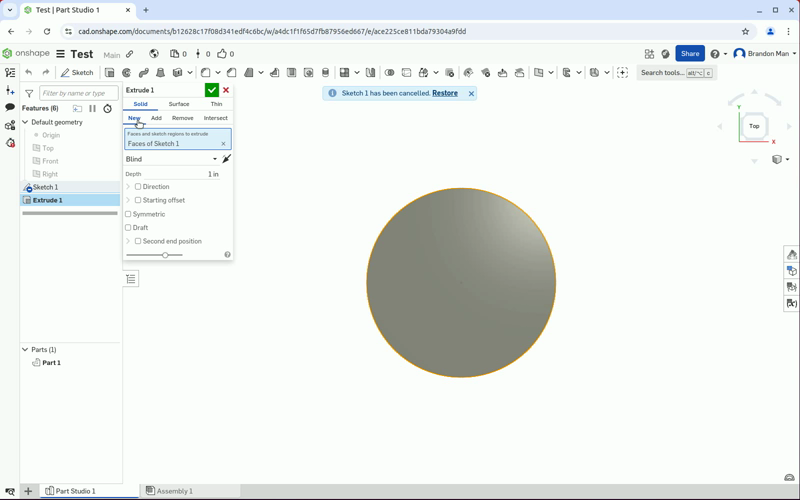
click(137, 120)
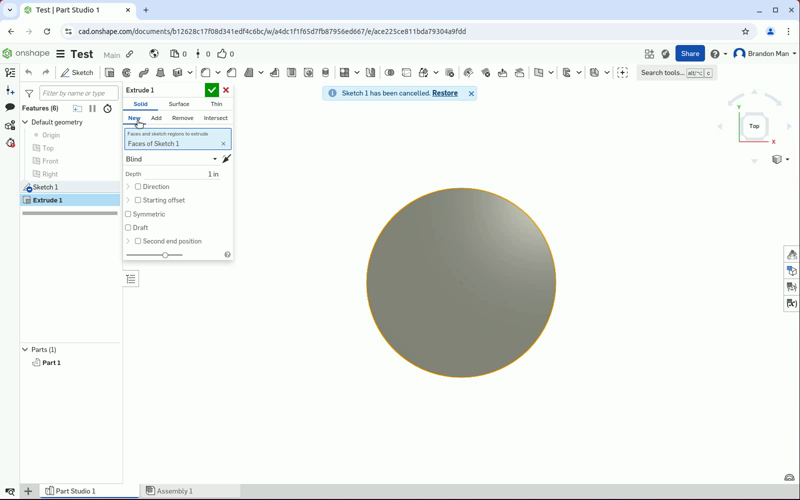
key(tab, 4)
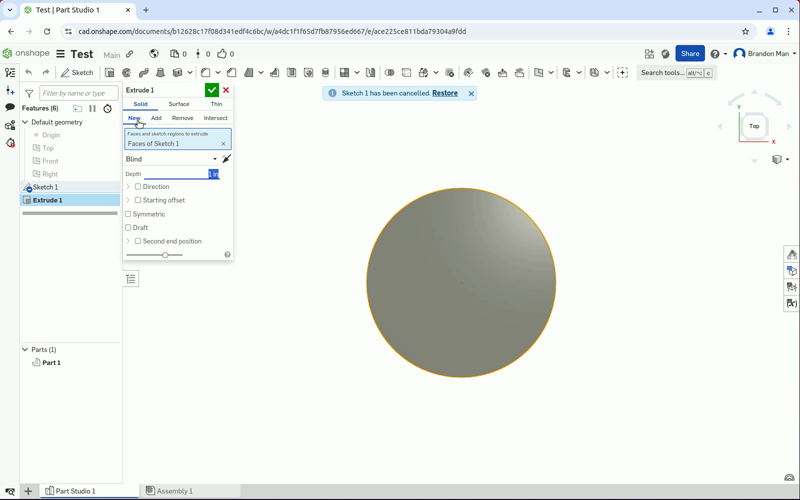
text(11.554)
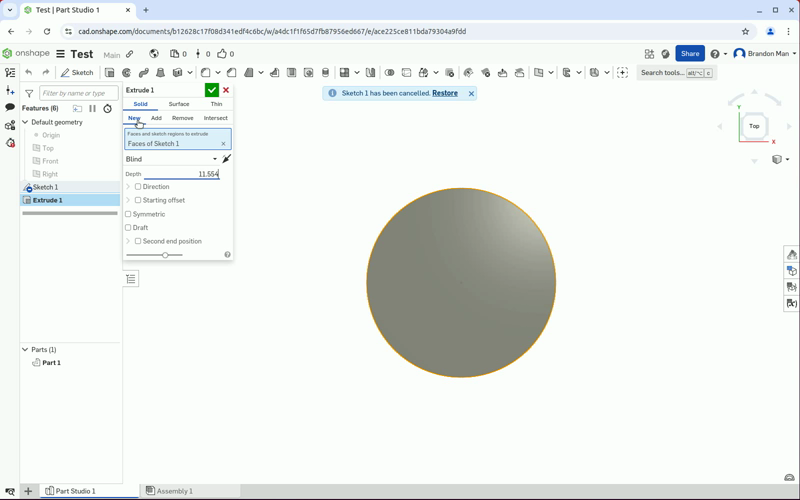
key(enter)
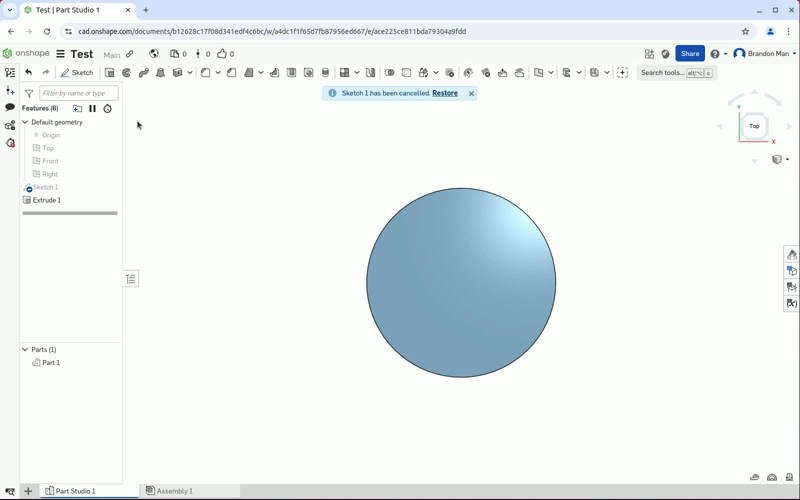
key(shift+h)
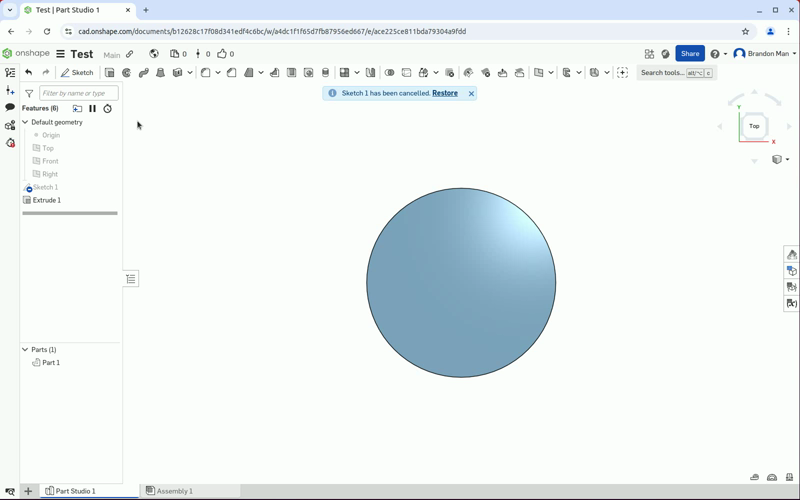
key(shift+h)
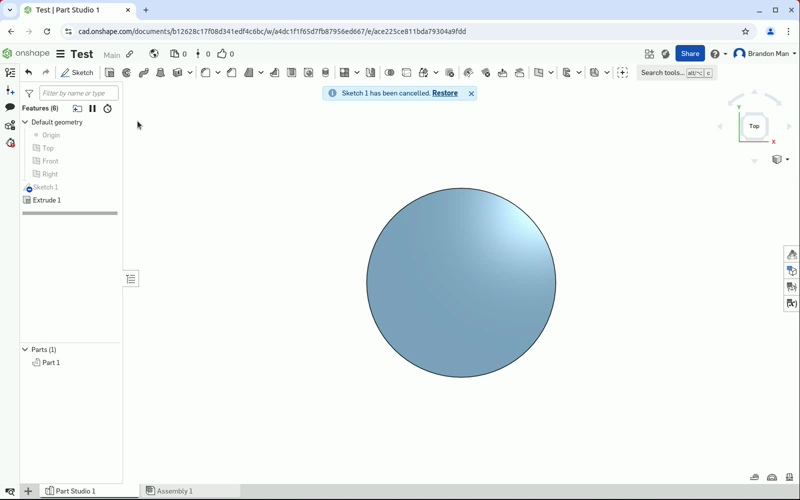
mouse_move(73, 189)
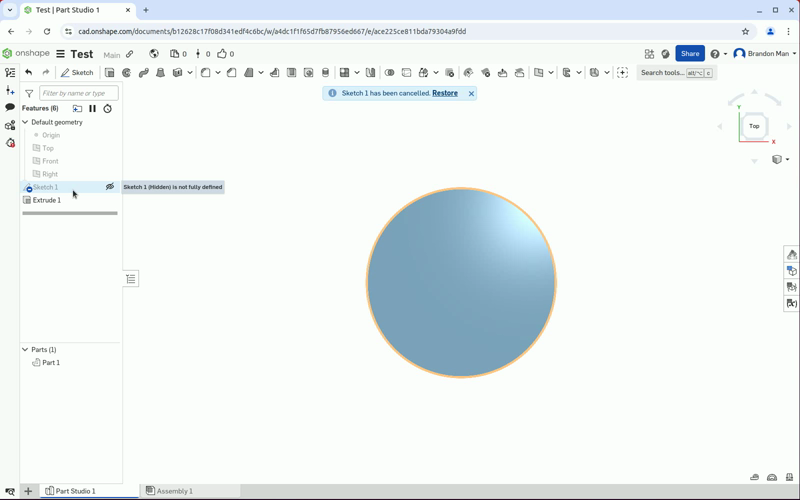
click(73, 189)
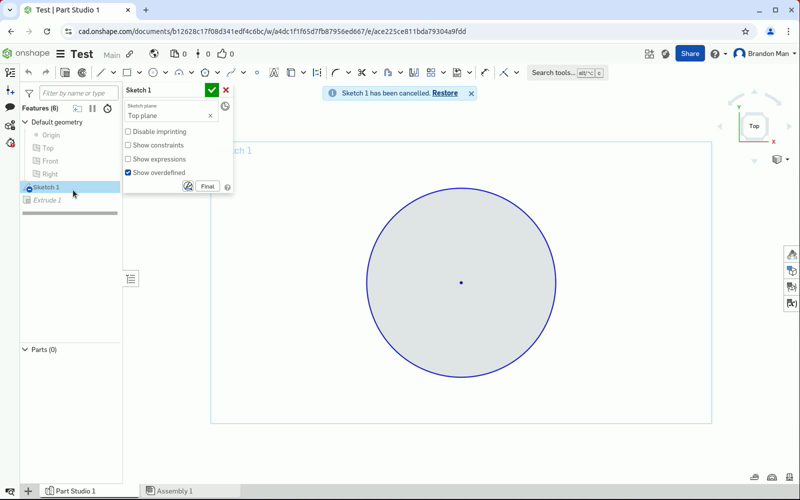
mouse_move(229, 92)
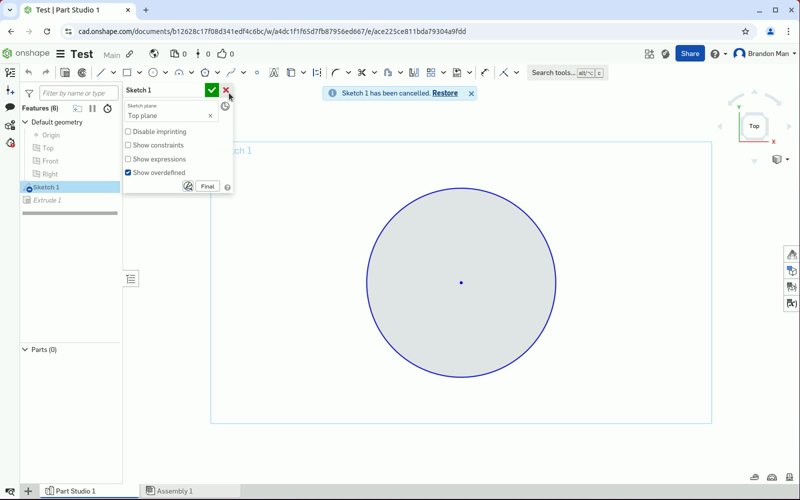
click(229, 92)
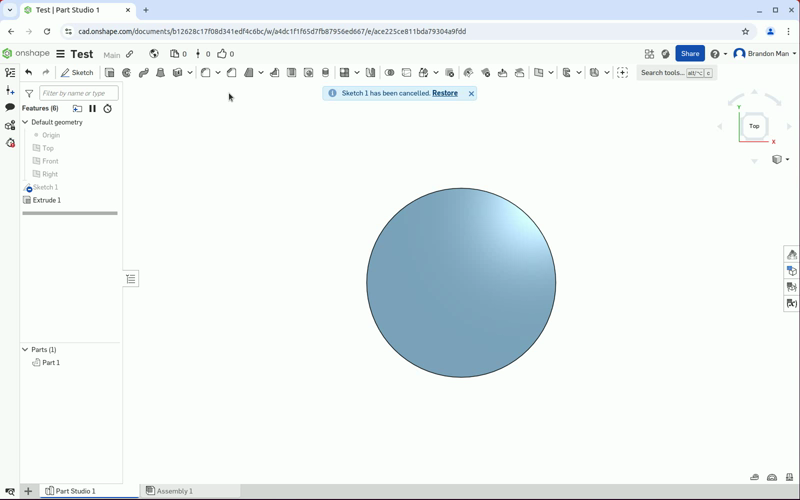
mouse_move(73, 352)
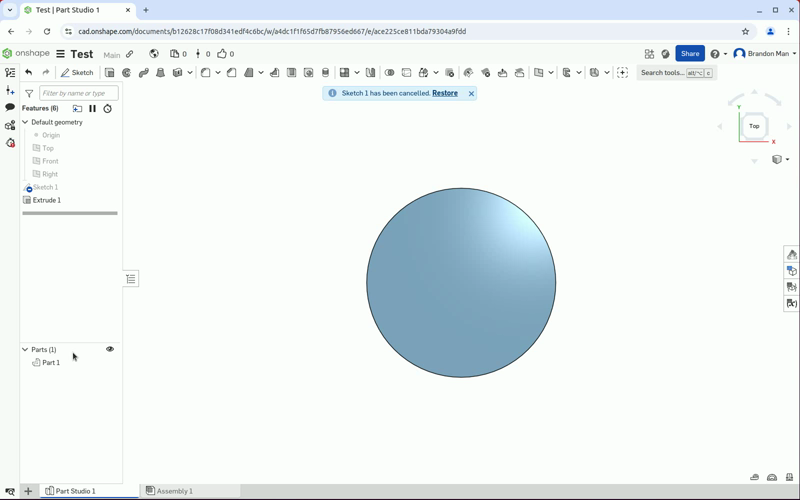
key(y)
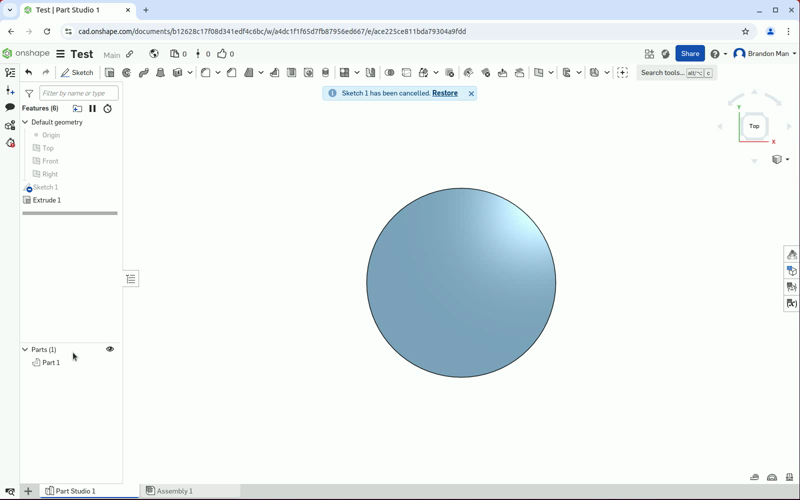
key(shift+p)
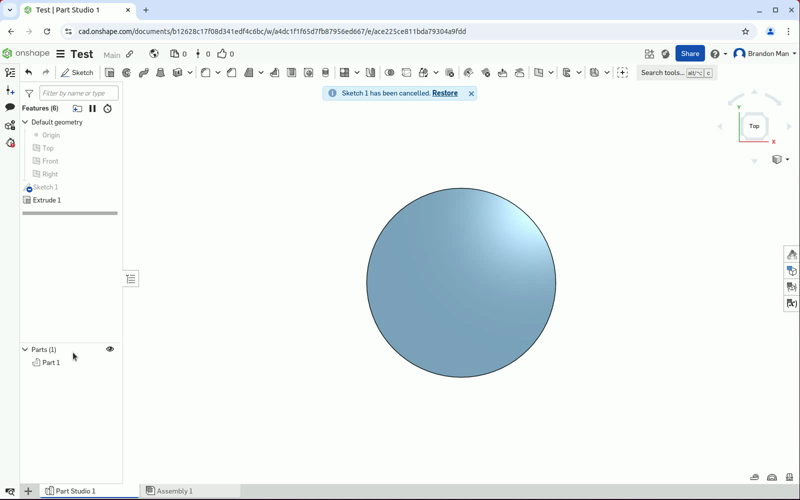
key(space)
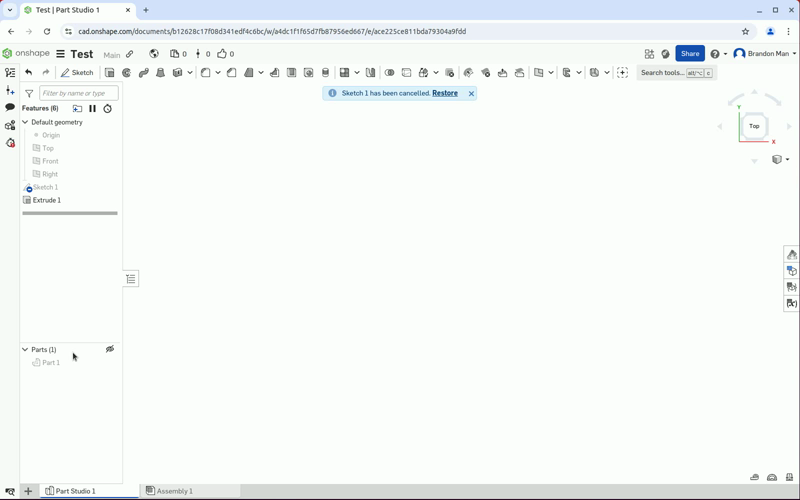
key_down(shift)
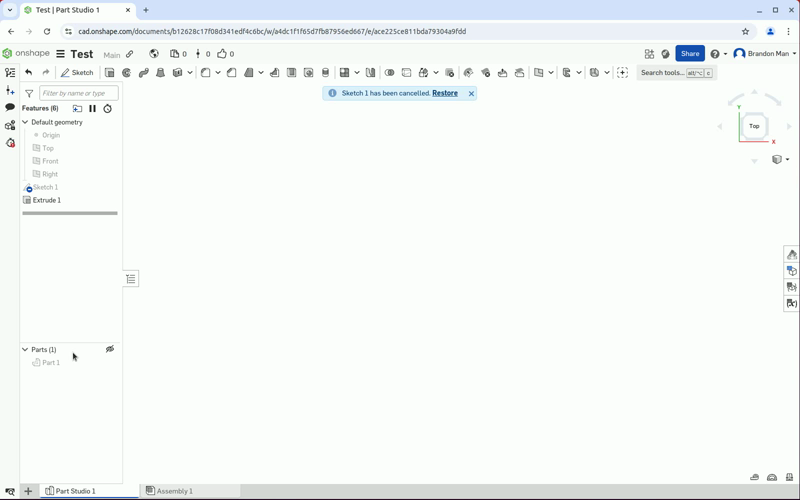
key(up)
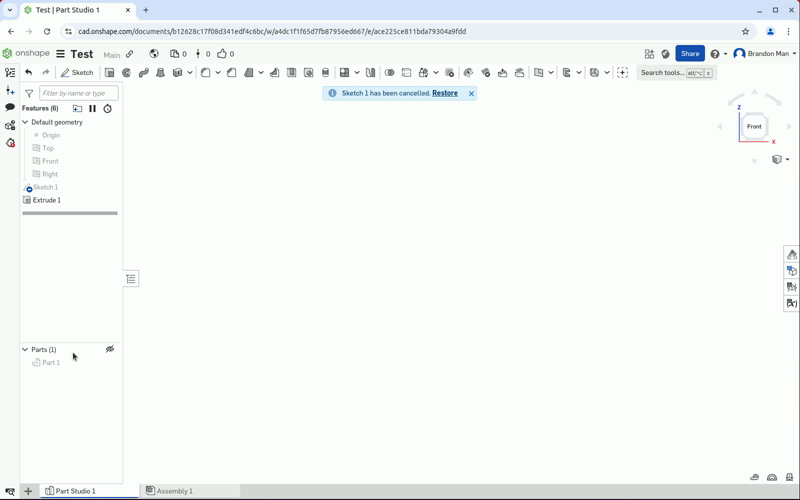
key_up(shift)
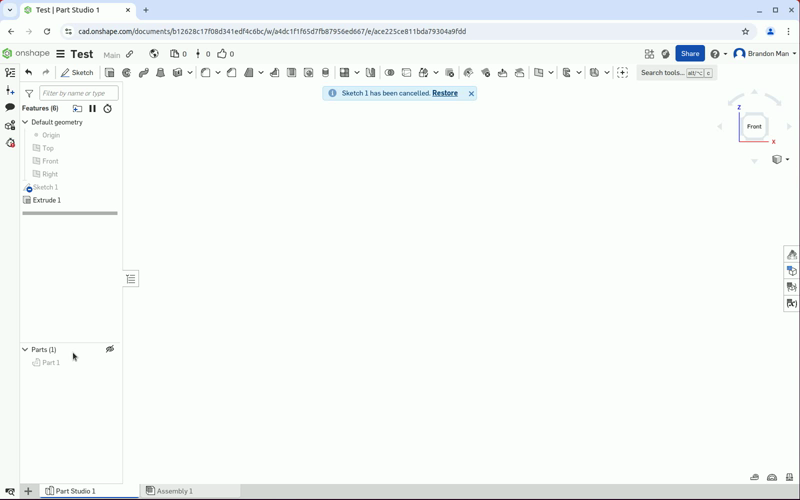
key(space)
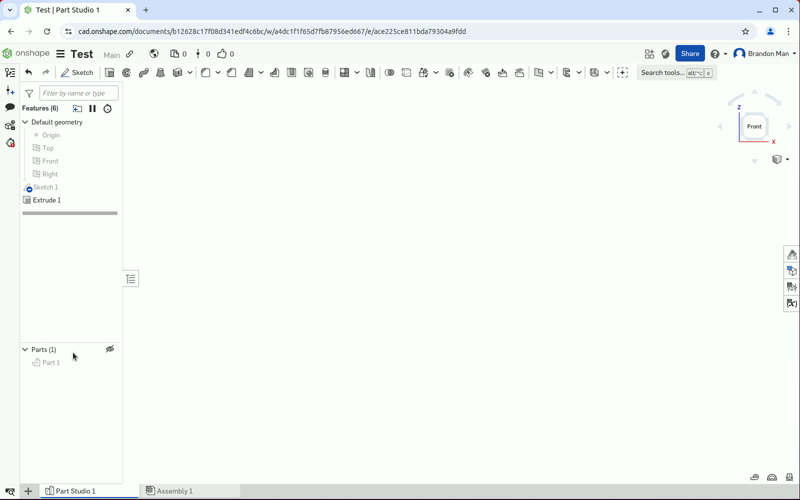
key_down(shift)
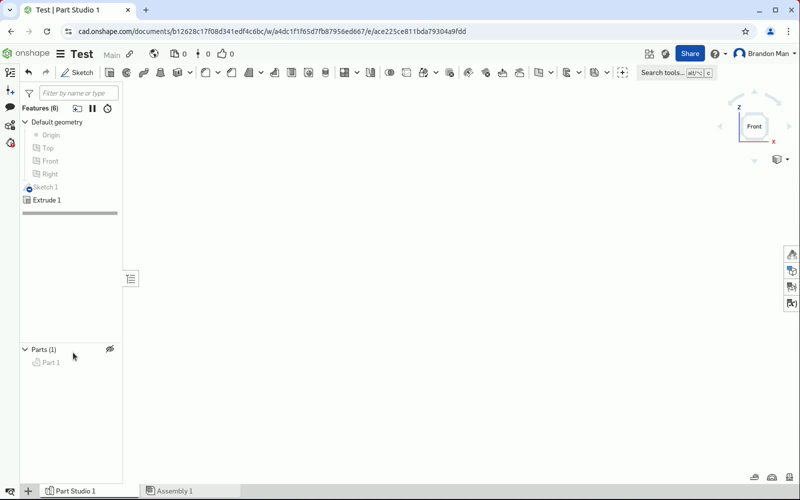
key(left)
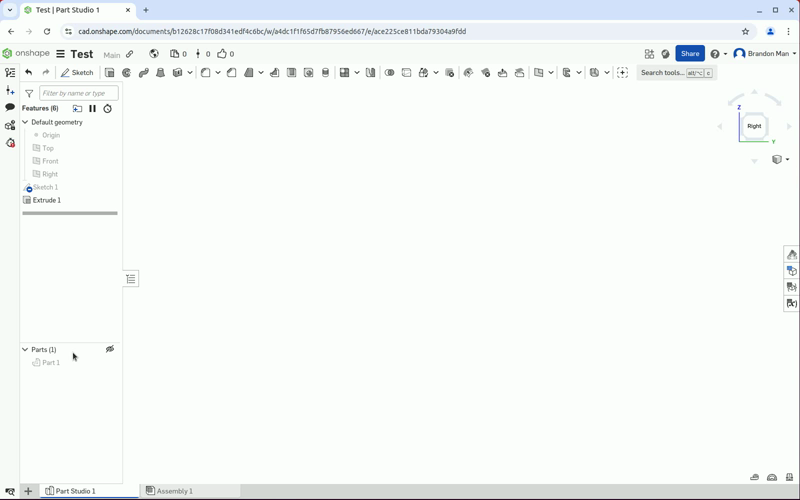
key_up(shift)
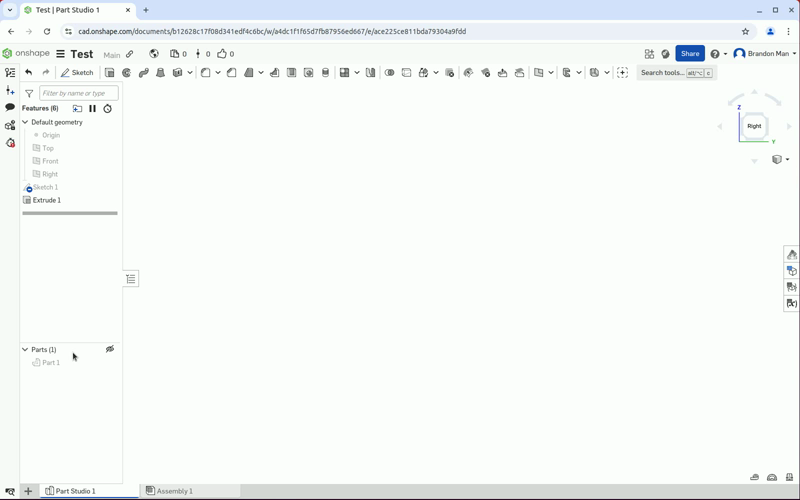
mouse_move(73, 352)
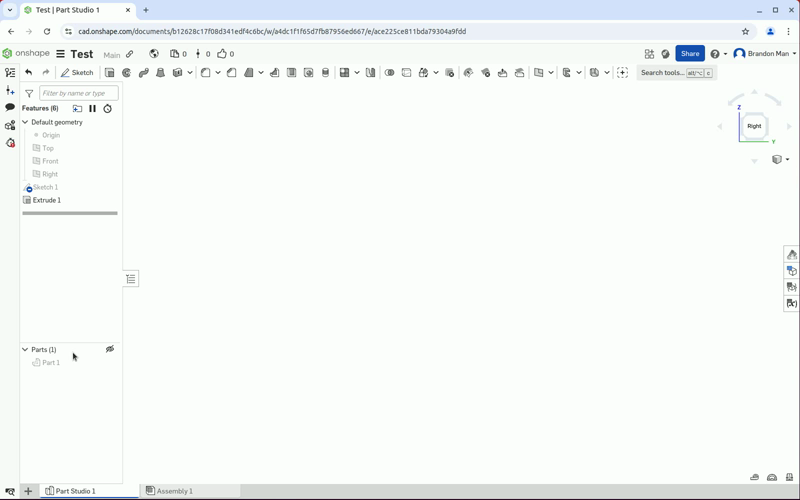
key(shift+y)
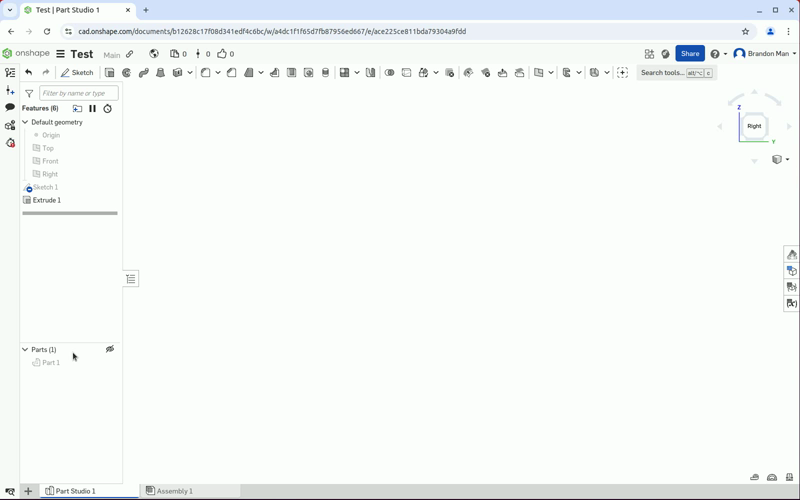
key(shift+s)
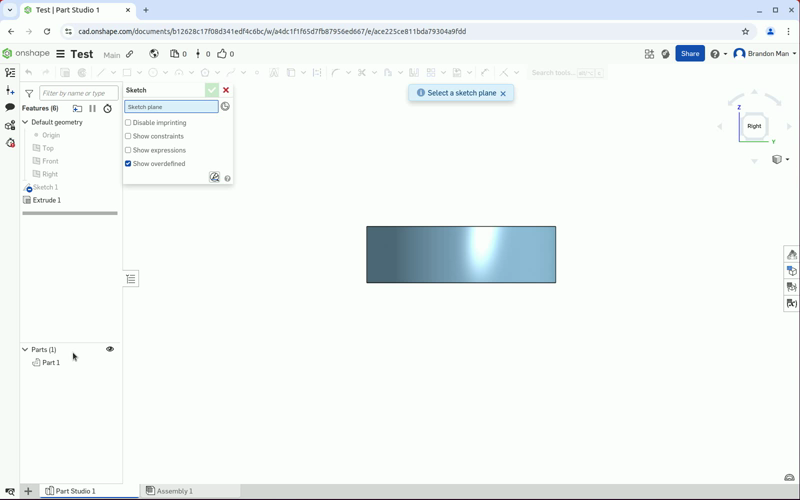
mouse_move(73, 176)
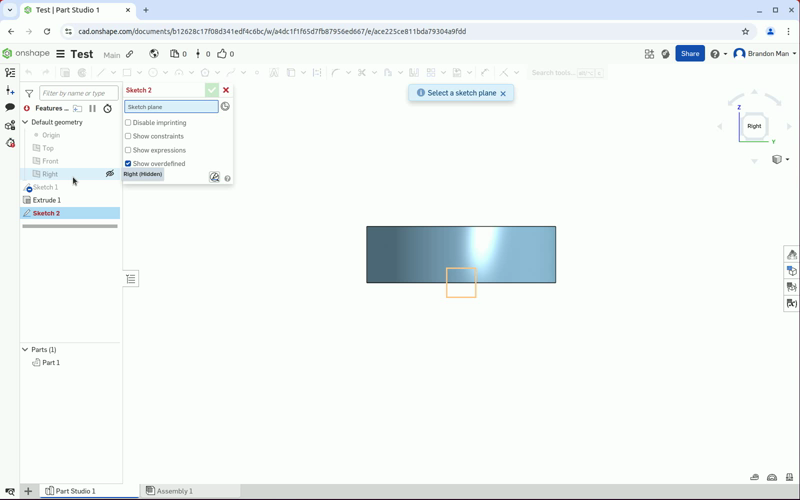
click(73, 176)
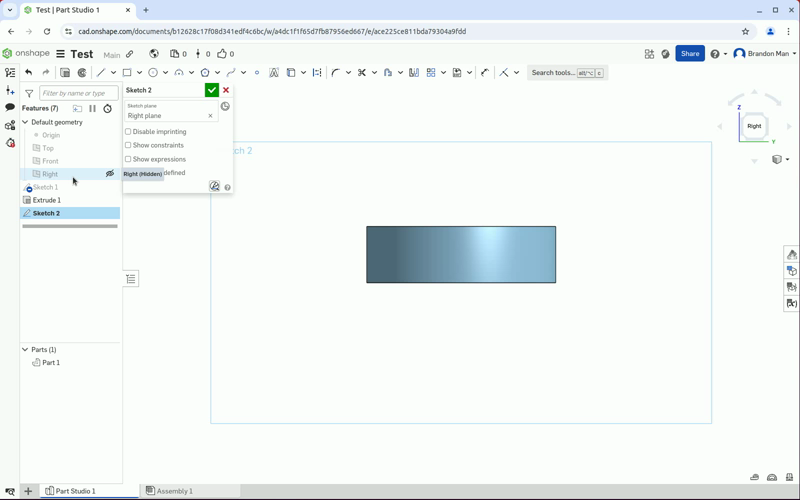
mouse_move(73, 352)
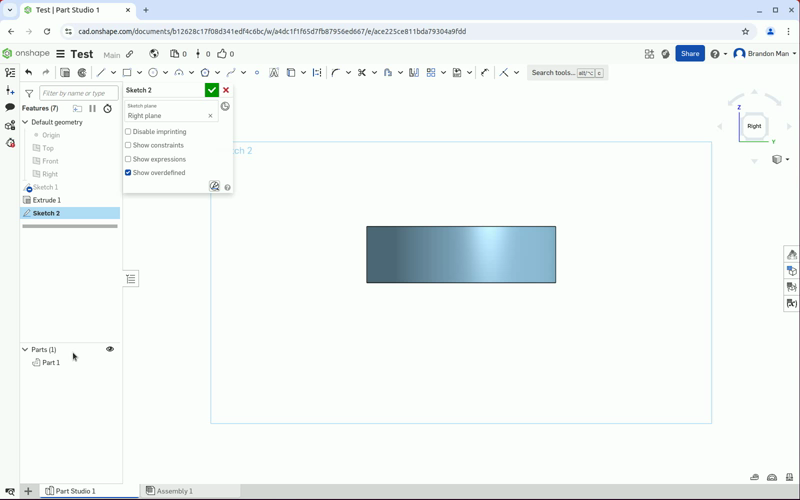
key(y)
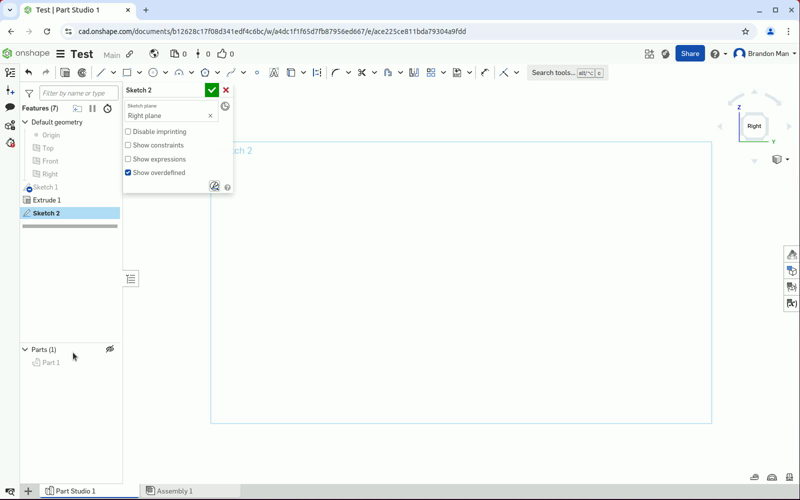
key(c)
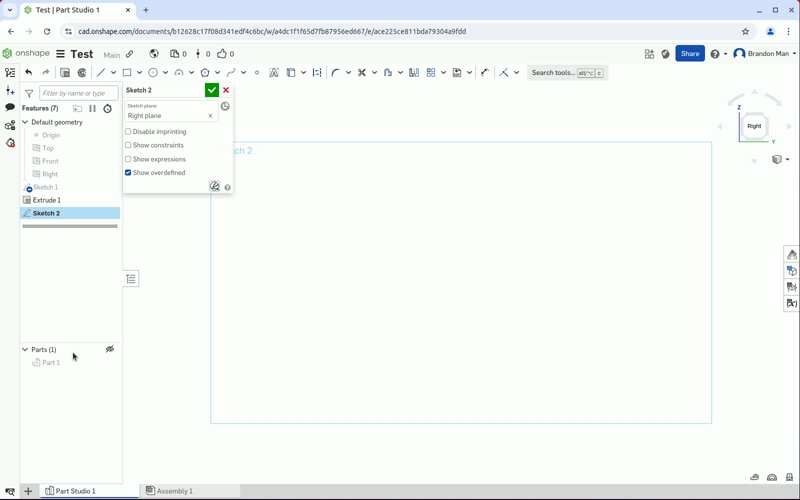
key_down(shift)
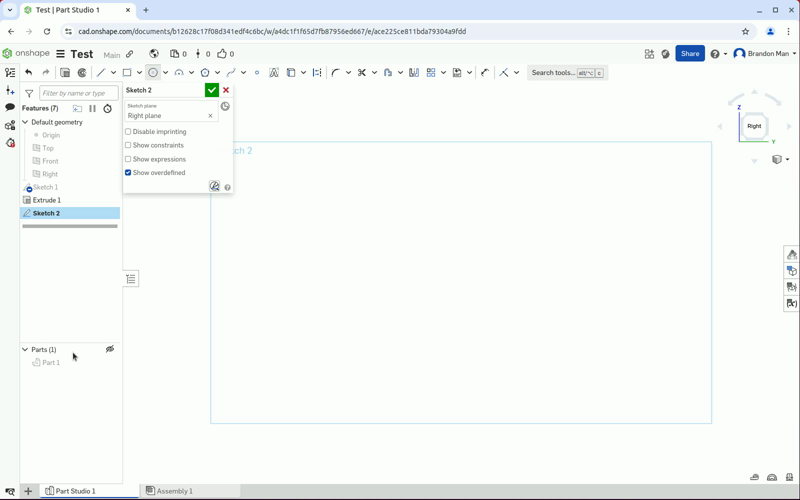
mouse_move(461, 226)
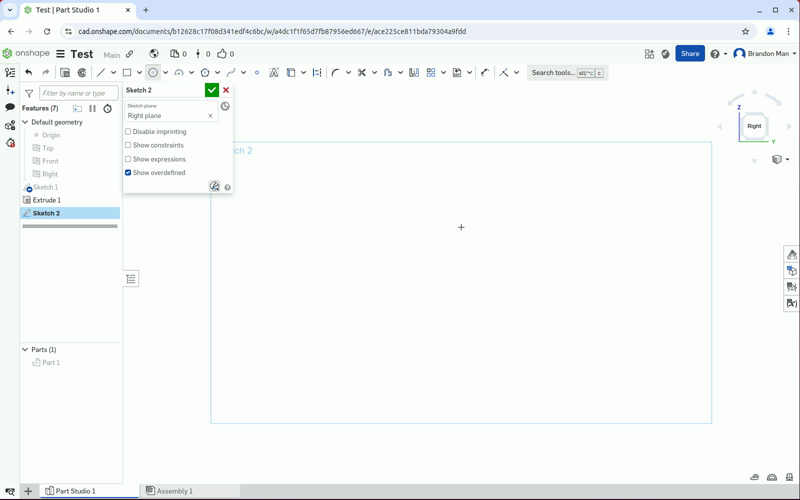
click(461, 226)
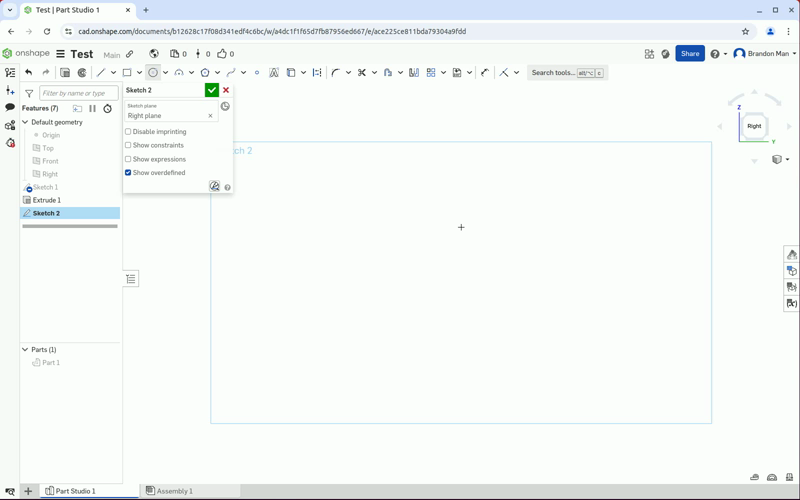
key_up(shift)
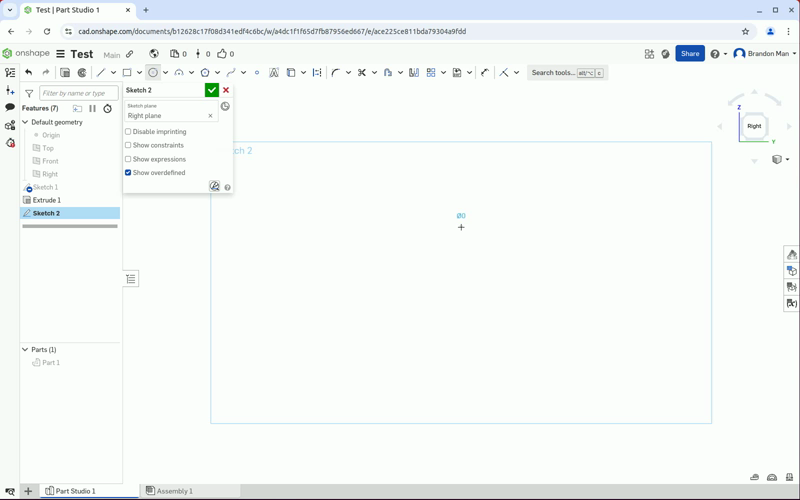
mouse_move(518, 226)
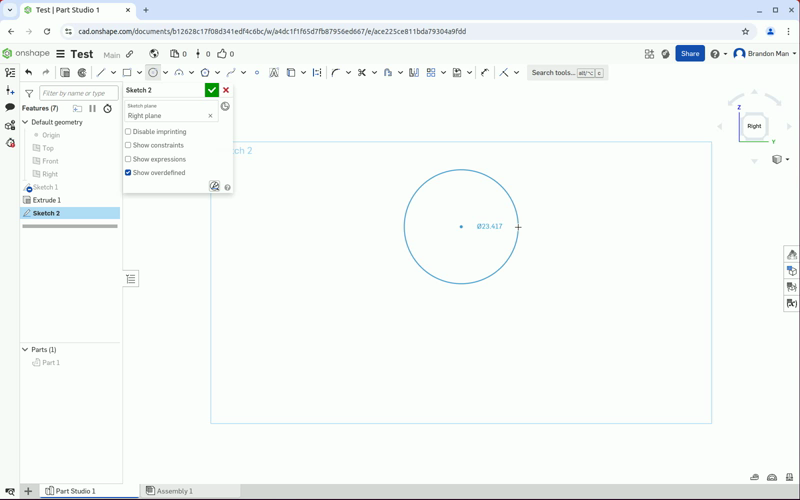
click(518, 226)
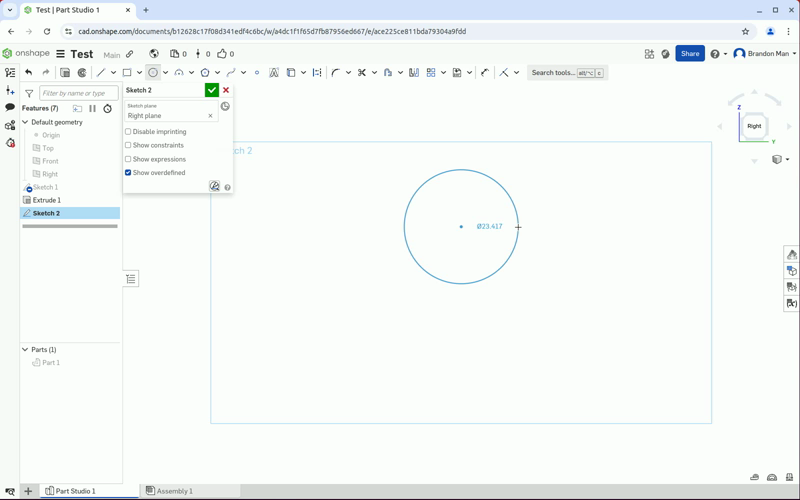
key(esc)
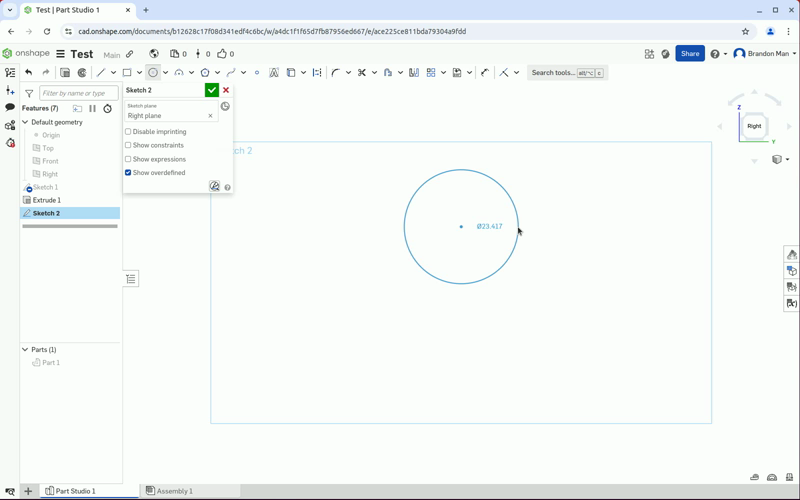
key(c)
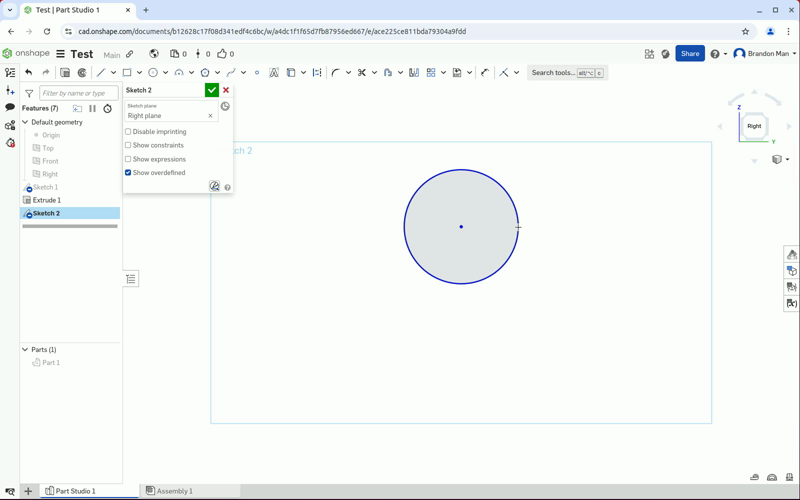
key_down(shift)
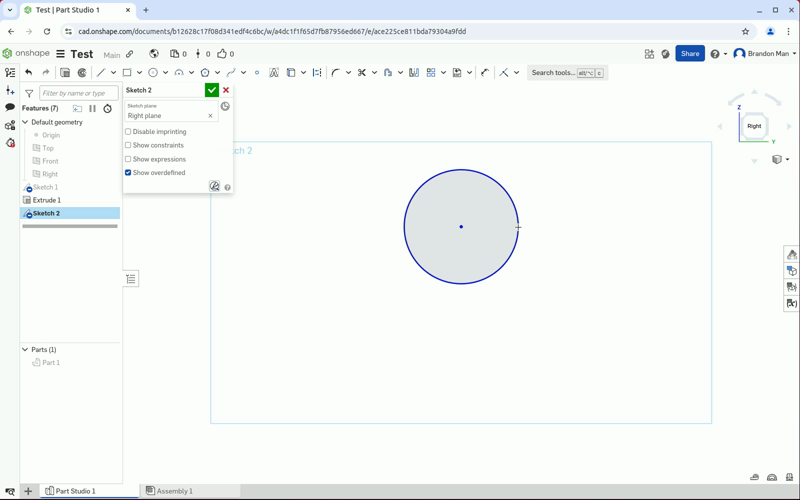
mouse_move(461, 198)
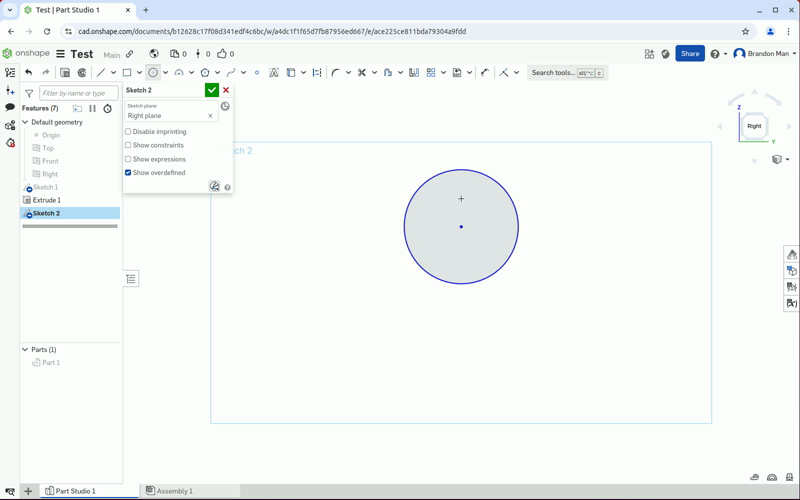
click(461, 198)
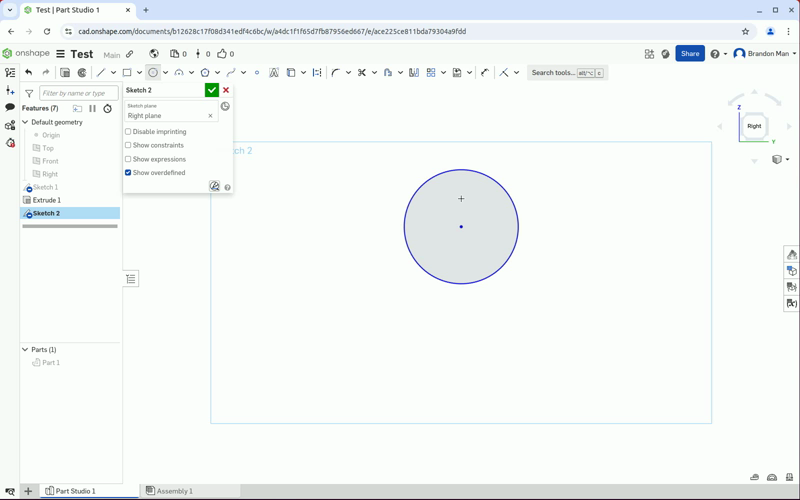
key_up(shift)
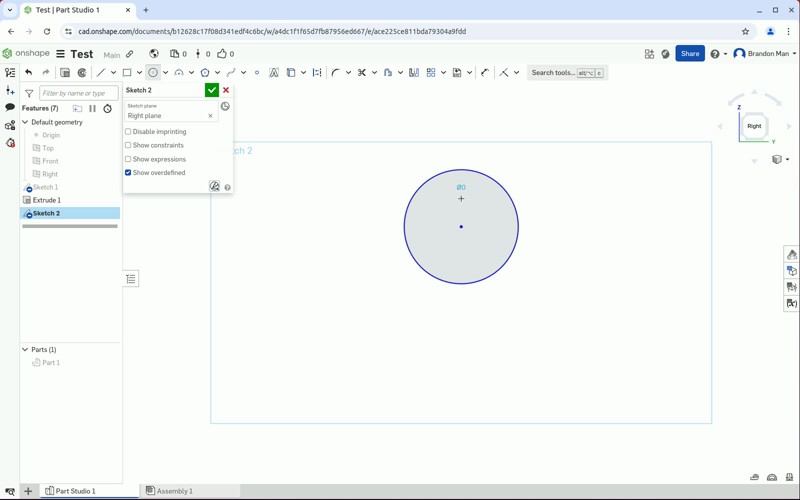
mouse_move(470, 198)
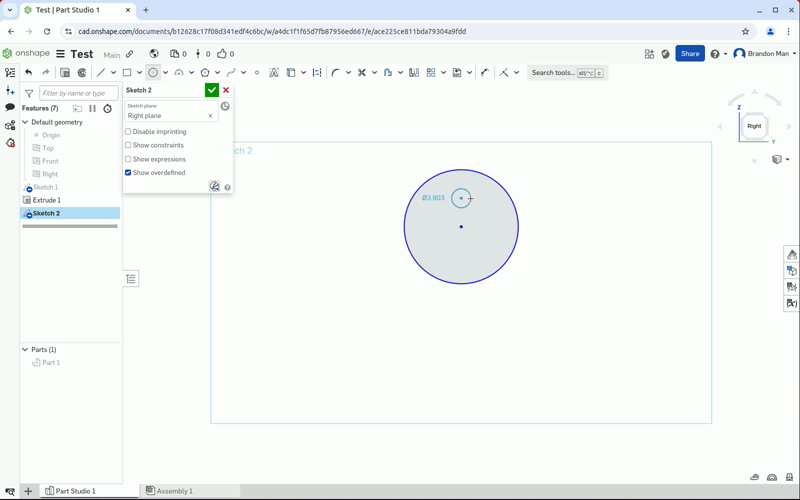
click(470, 198)
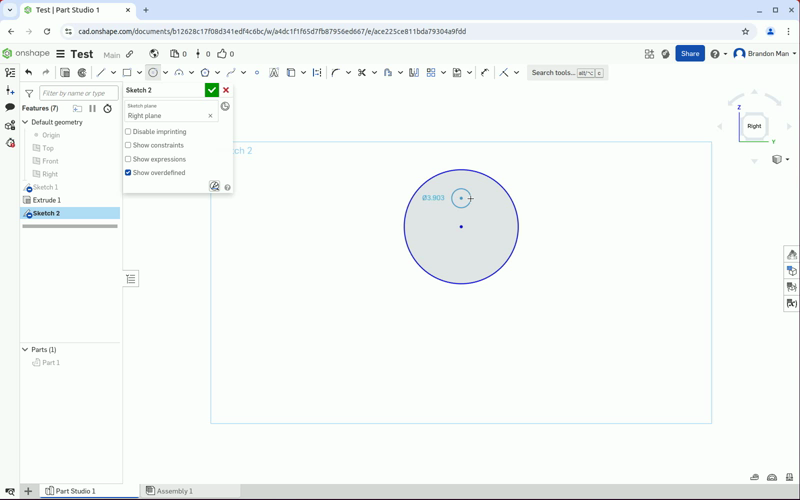
key(esc)
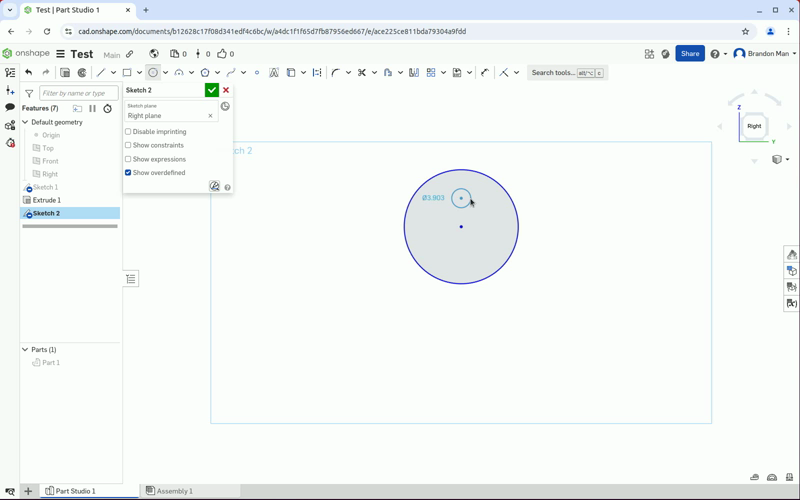
mouse_move(422, 257)
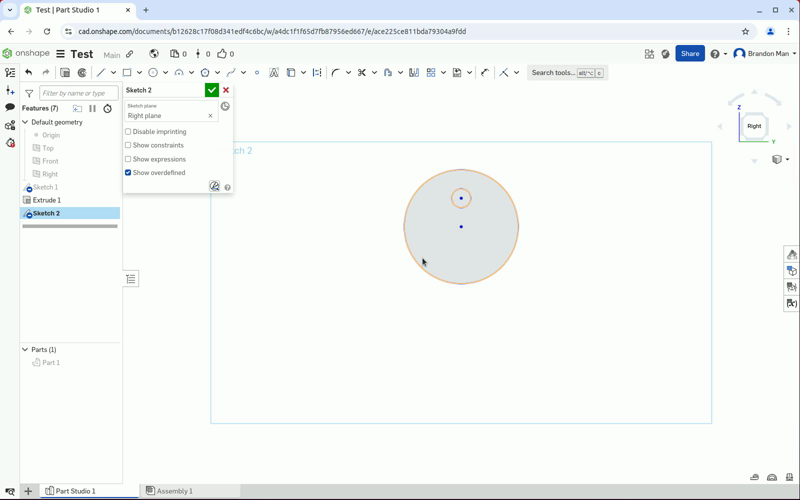
click(422, 257)
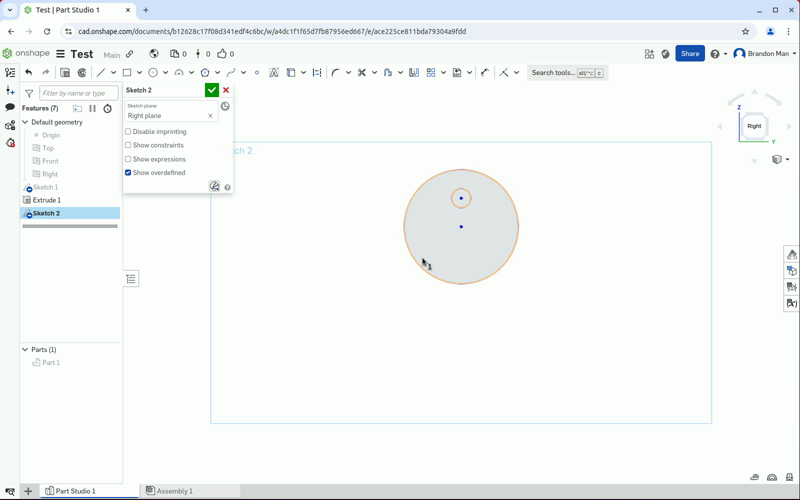
mouse_move(73, 352)
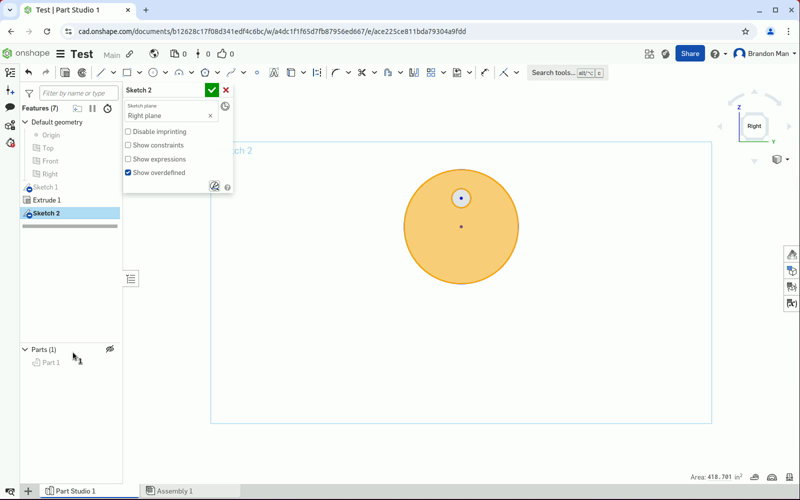
key(shift+y)
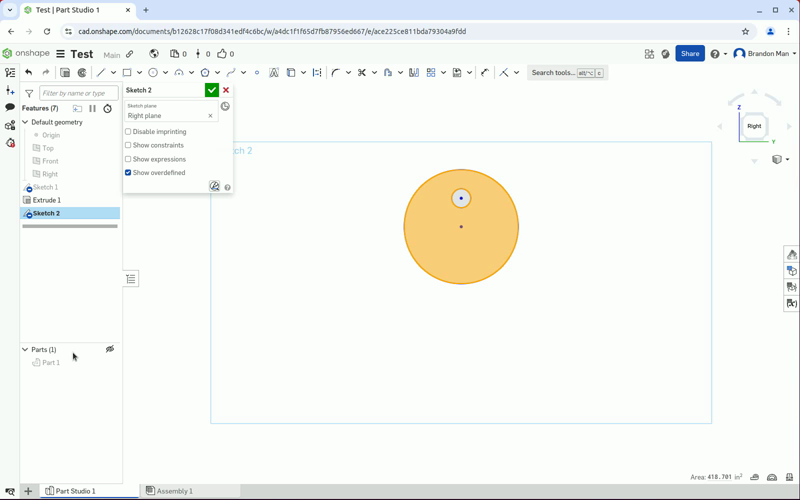
key(shift+e)
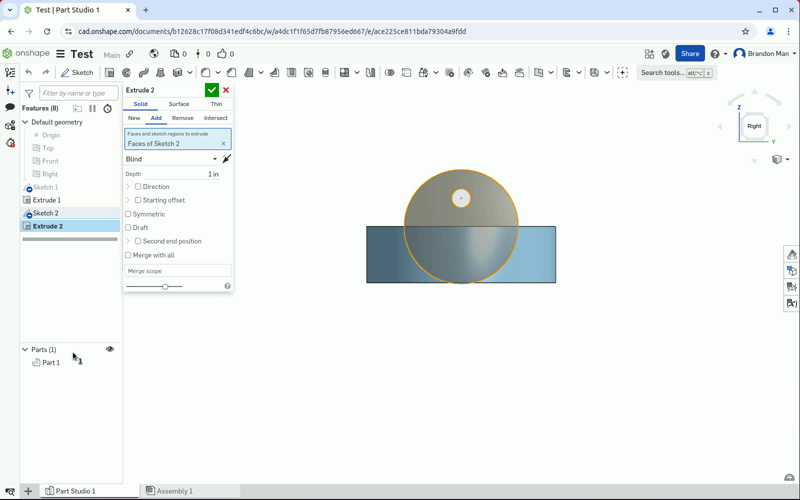
mouse_move(143, 106)
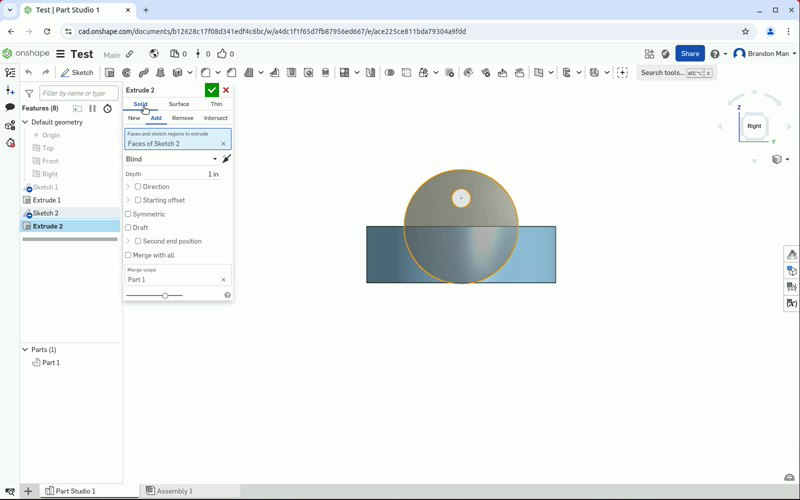
click(143, 106)
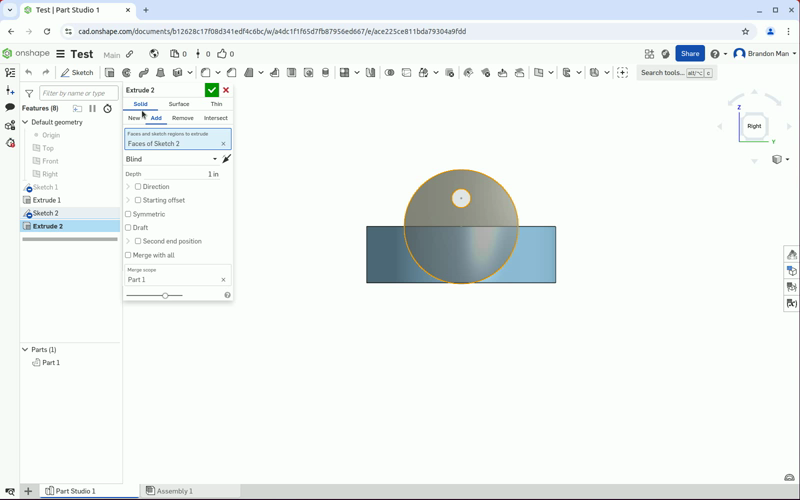
mouse_move(137, 120)
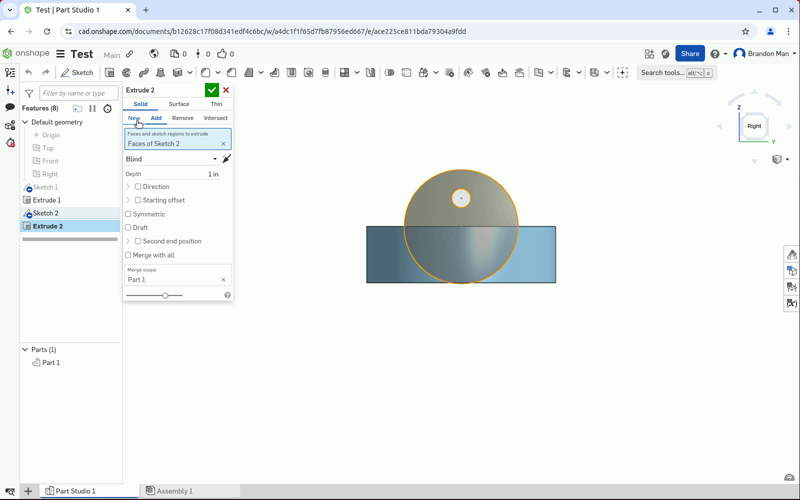
click(137, 120)
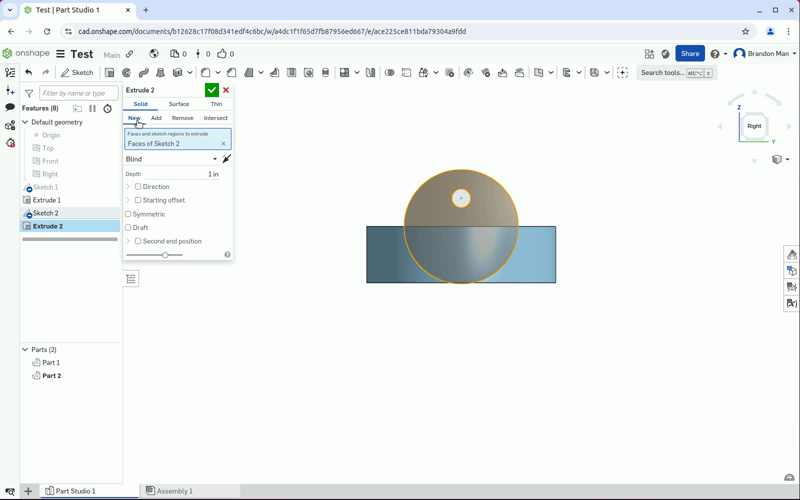
key(tab, 4)
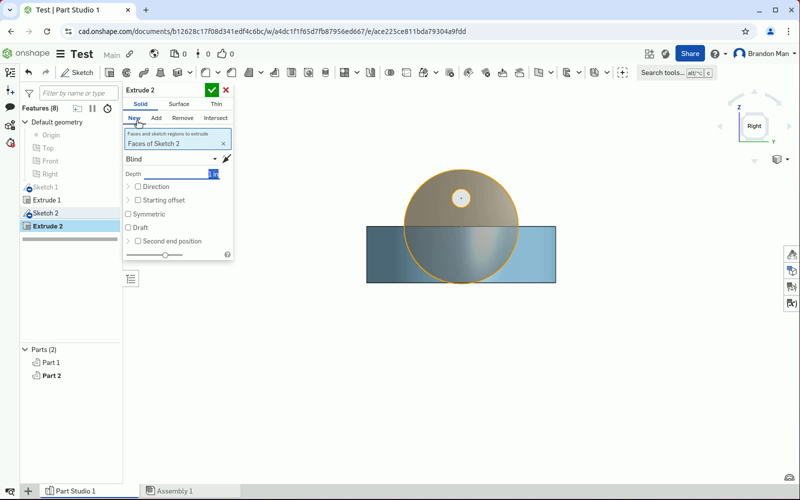
text(9.628)
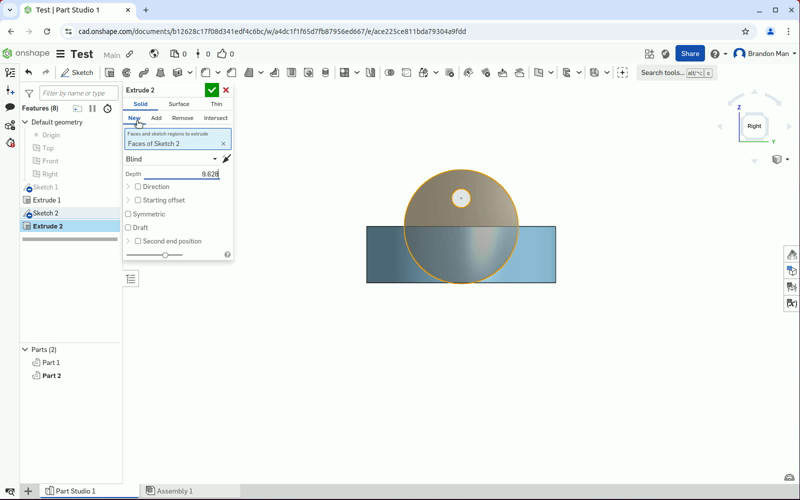
key(tab, 3)
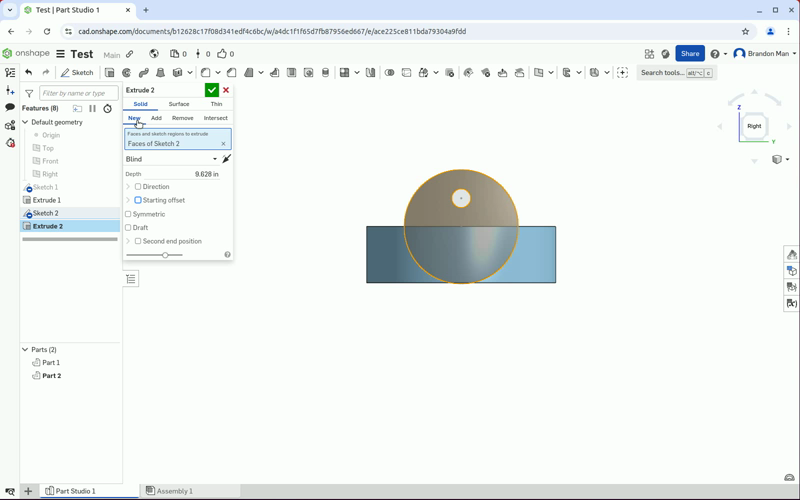
key(tab, 2)
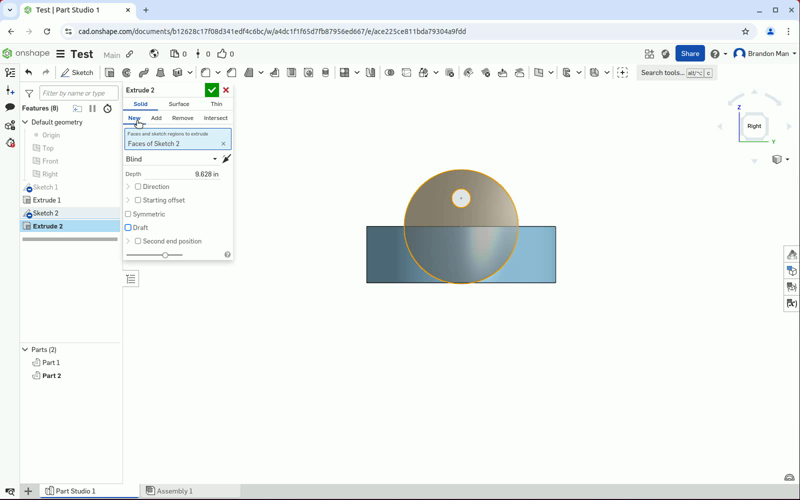
key(space)
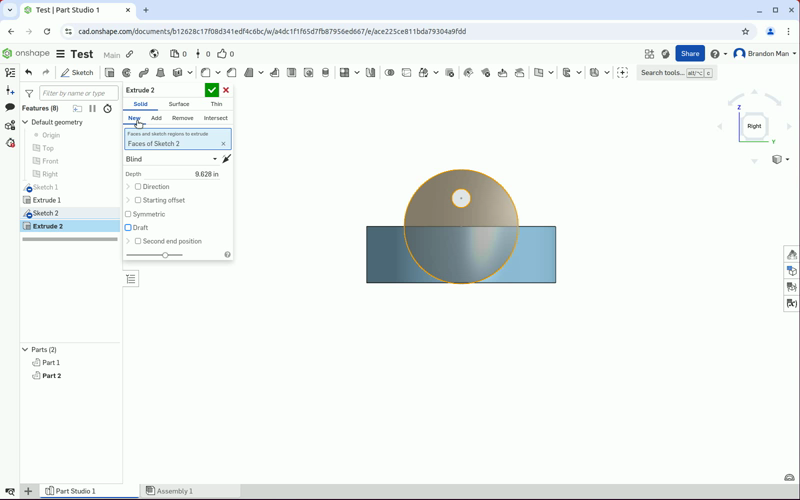
key(tab, 3)
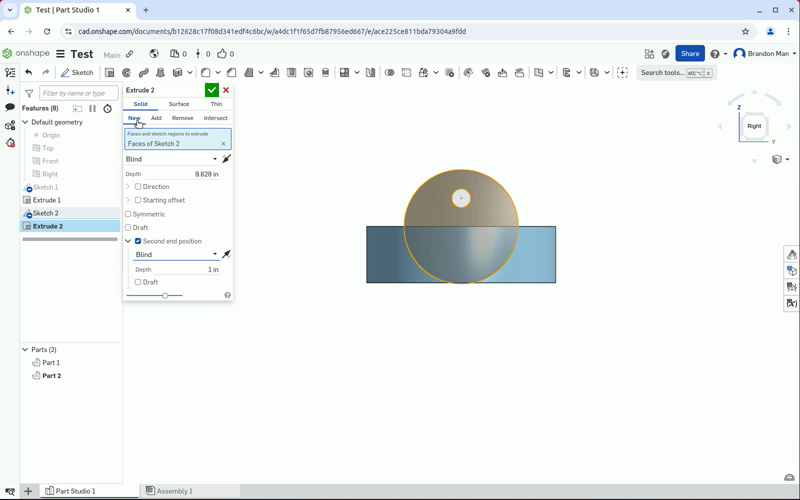
text(9.628)
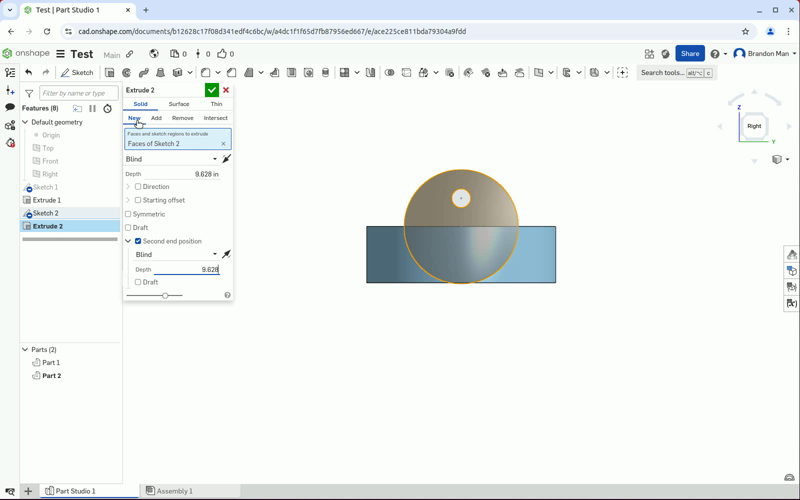
key(enter)
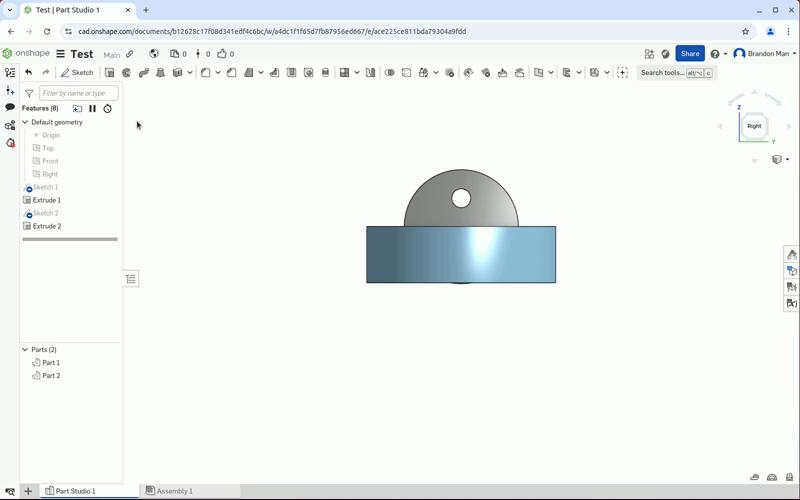
key(shift+h)
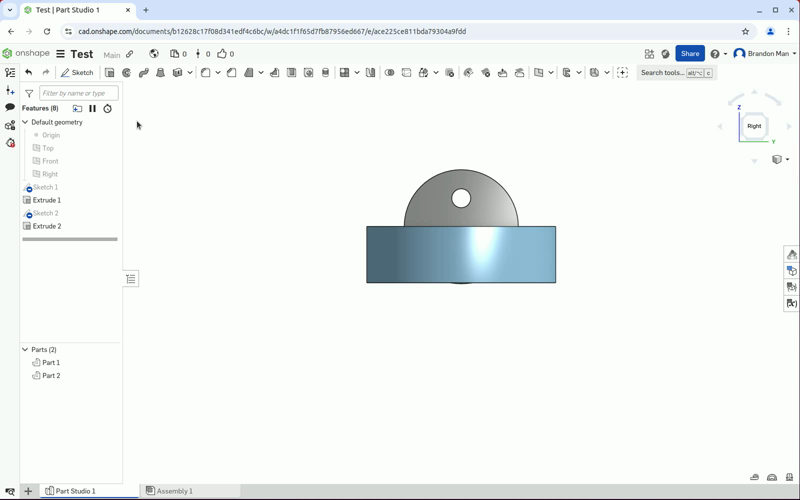
key(shift+h)
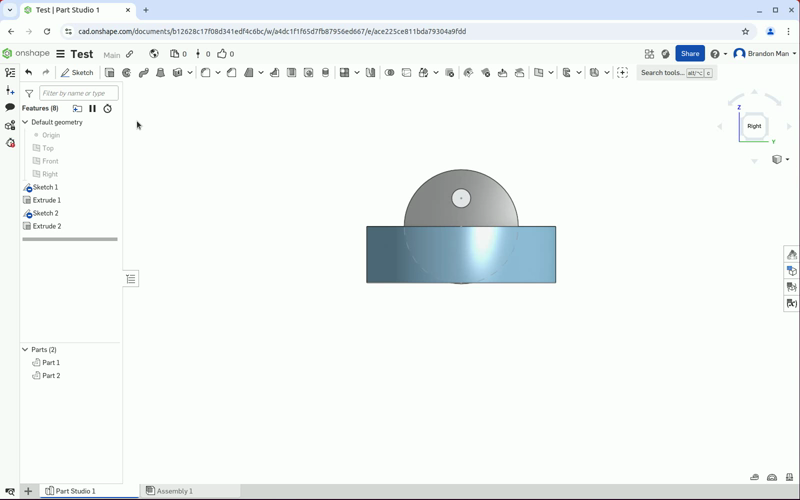
key(shift+7)
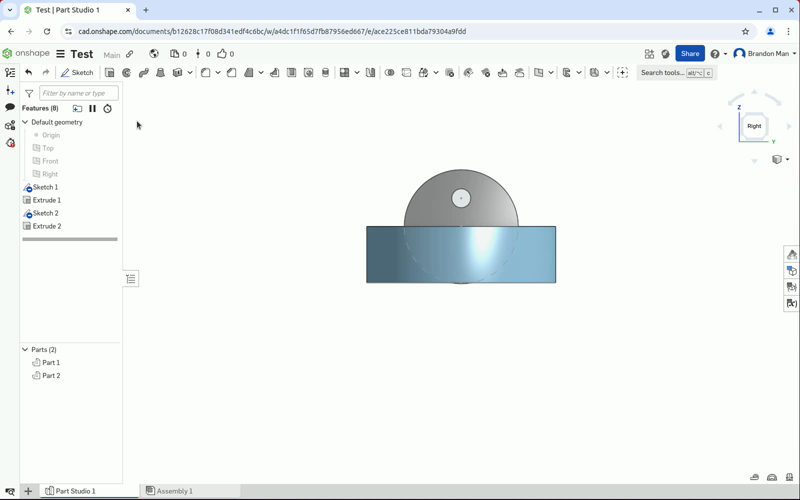
key(right, 2)
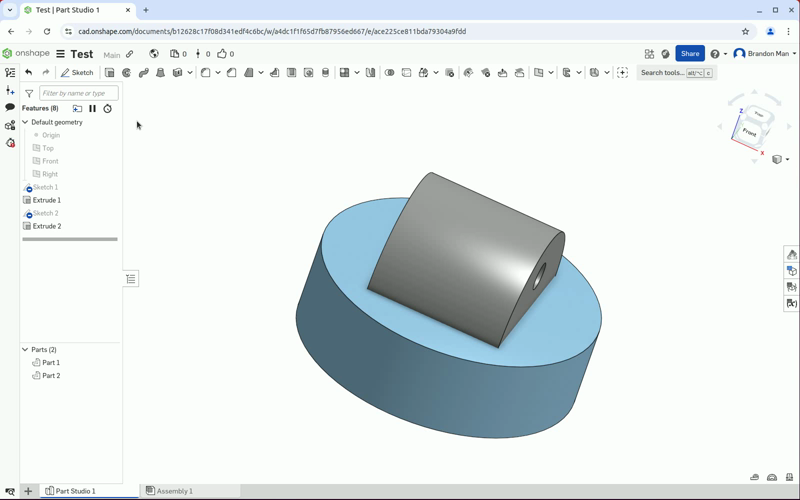
key(down, 2)
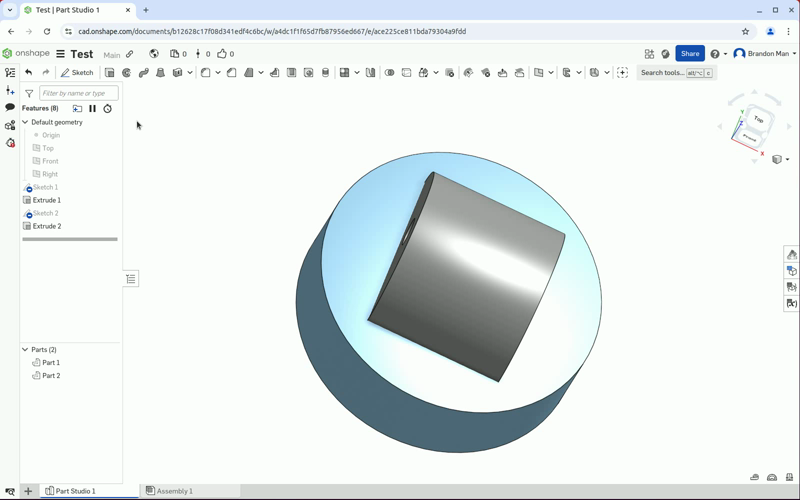
key(up, 2)
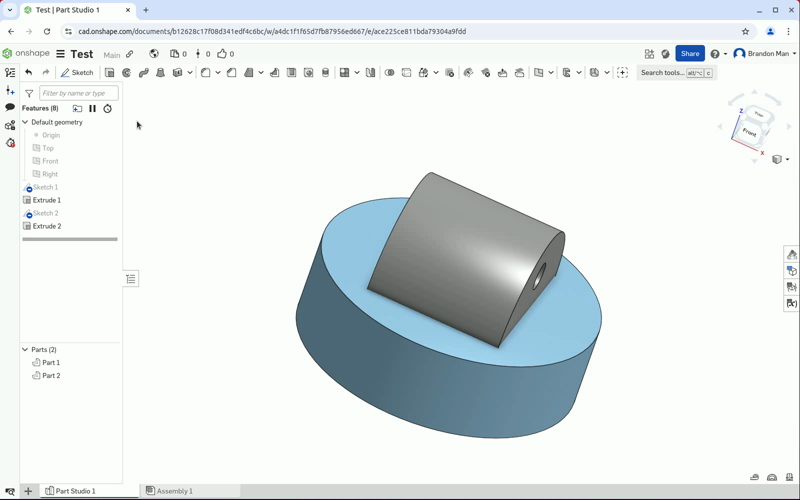
key(left, 2)
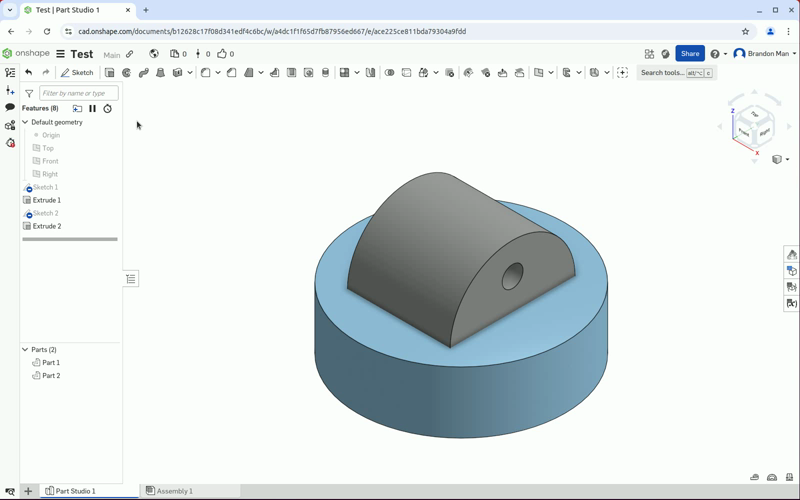
mouse_move(73, 189)
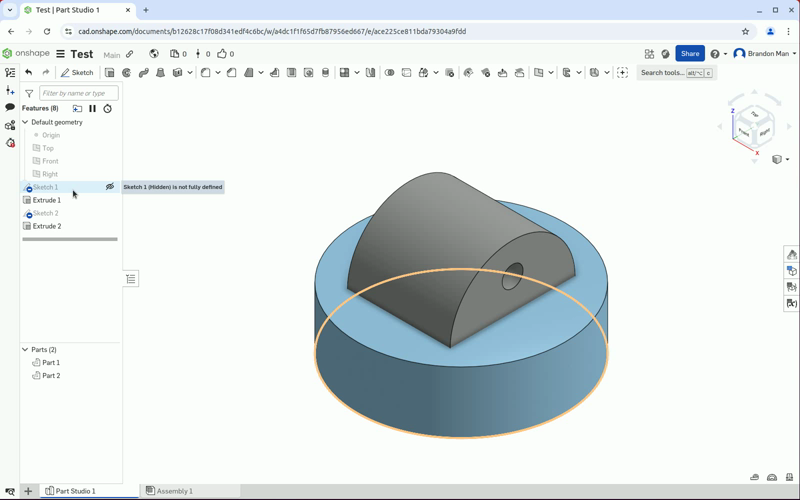
click(73, 189)